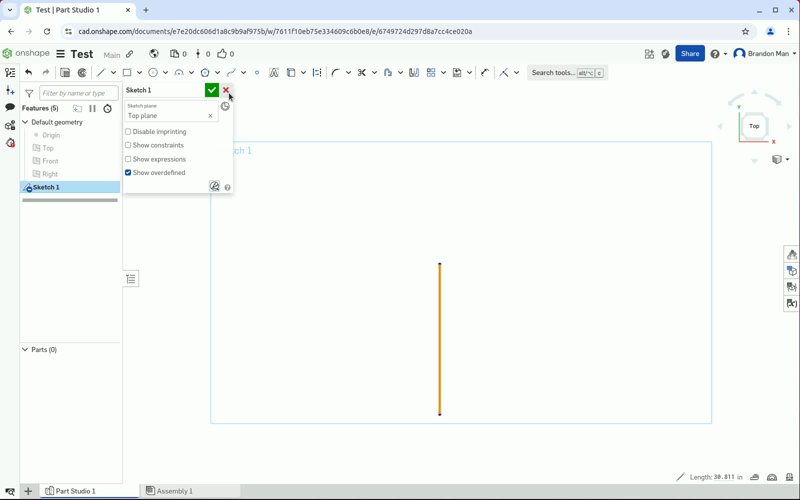
key(shift+h)
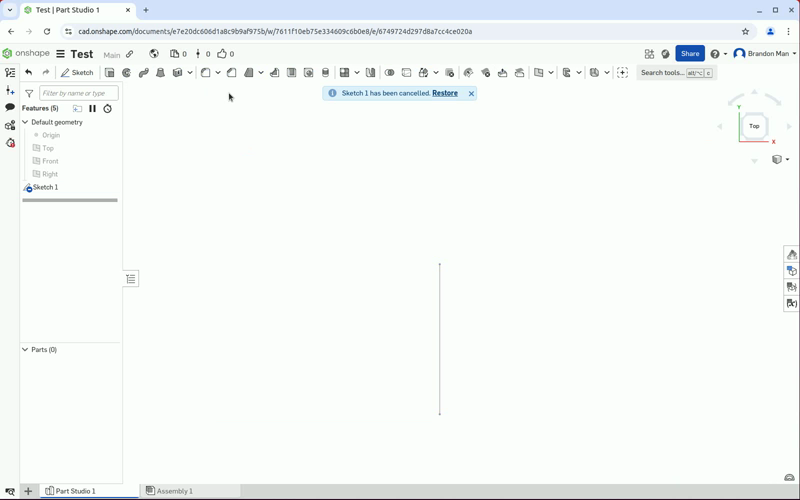
key(shift+s)
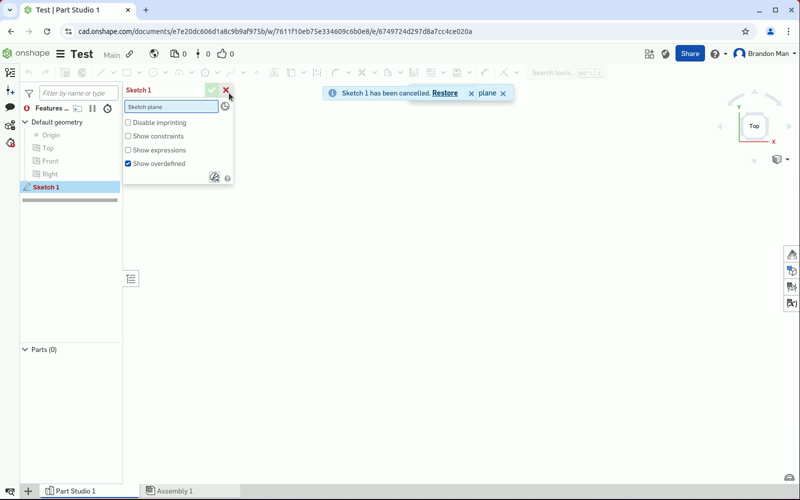
mouse_move(73, 150)
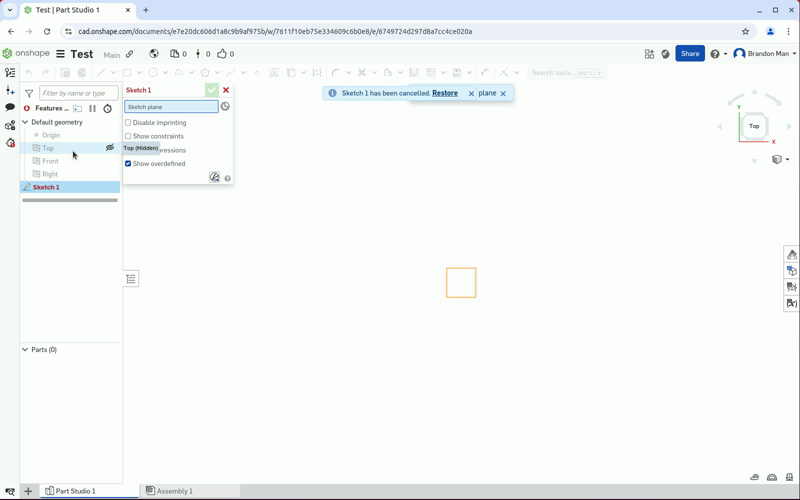
click(73, 150)
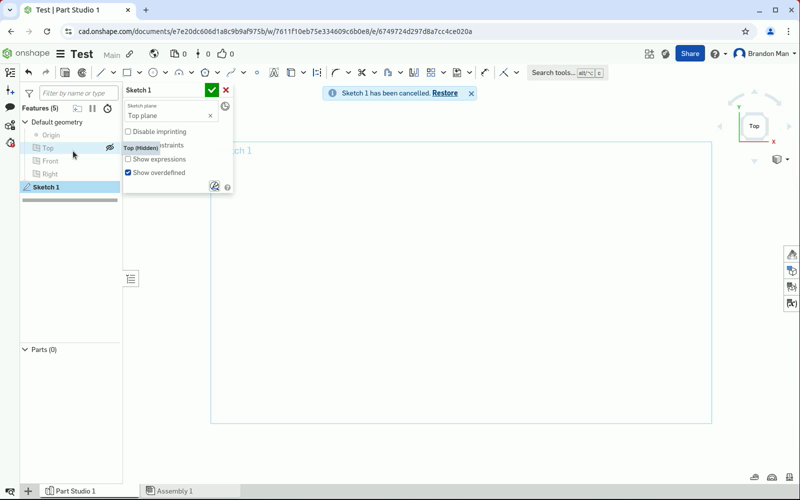
mouse_move(73, 352)
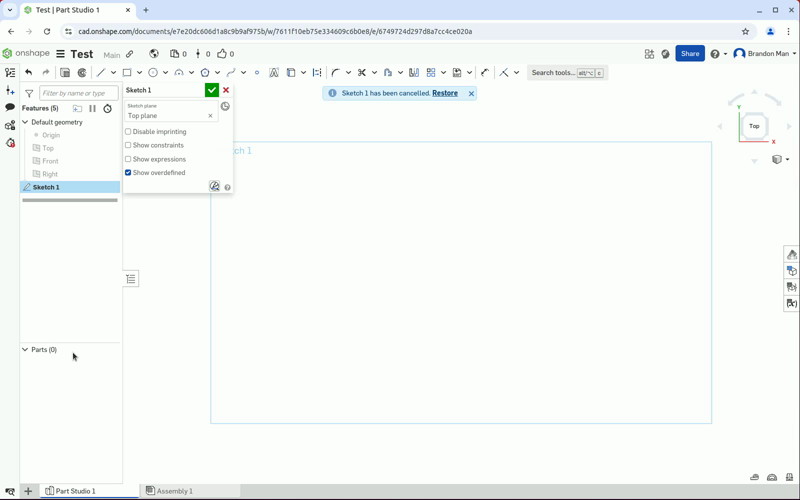
key(y)
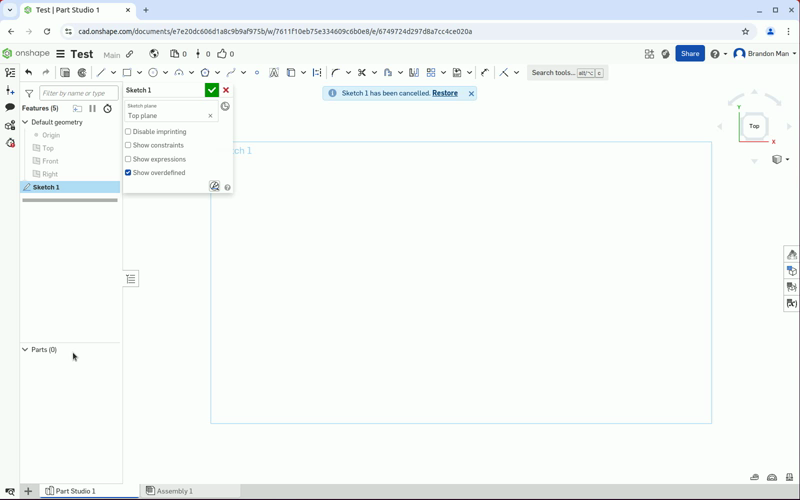
key(l)
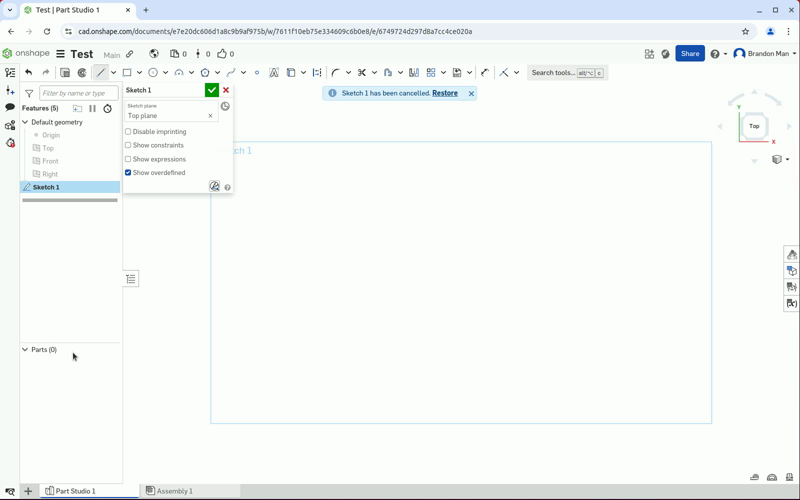
key_down(shift)
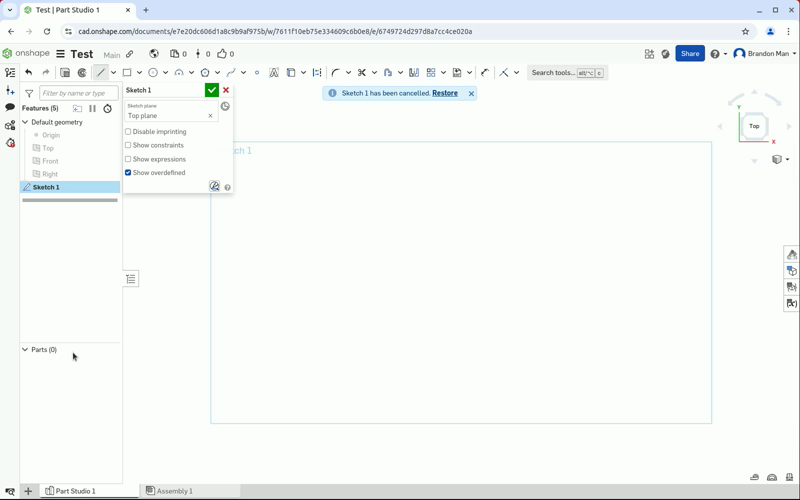
mouse_move(348, 395)
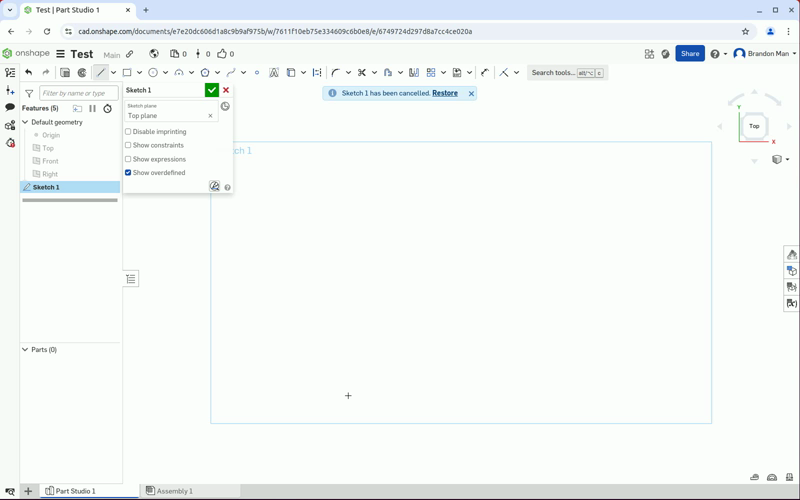
click(348, 395)
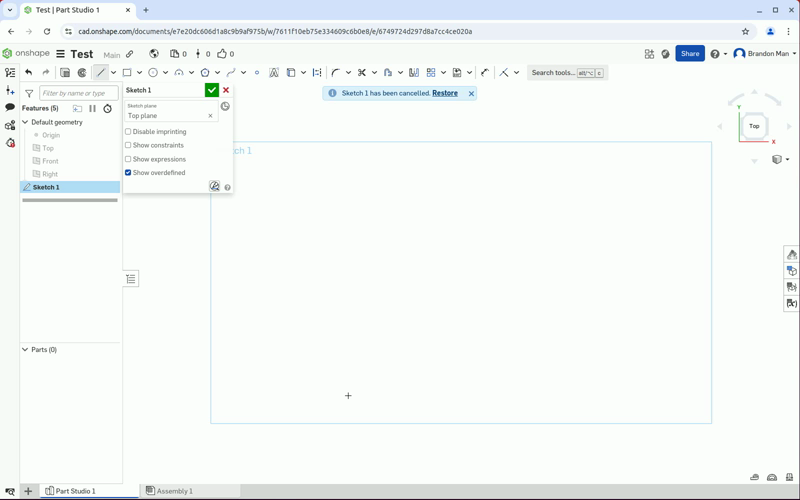
key_up(shift)
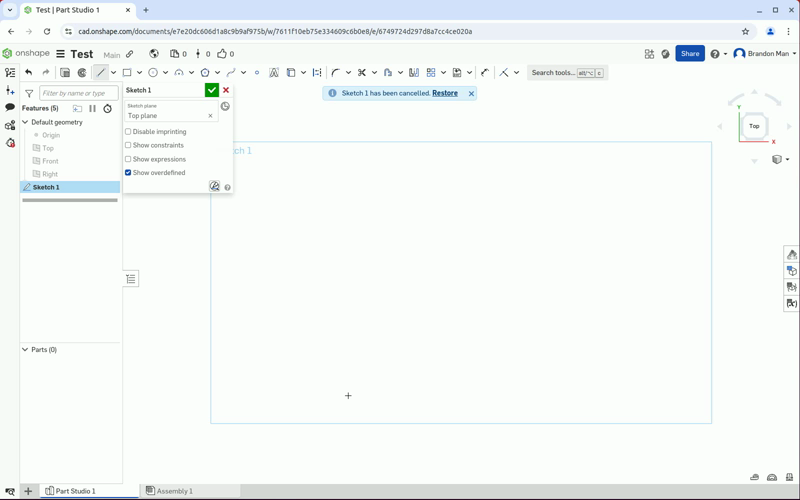
key_down(shift)
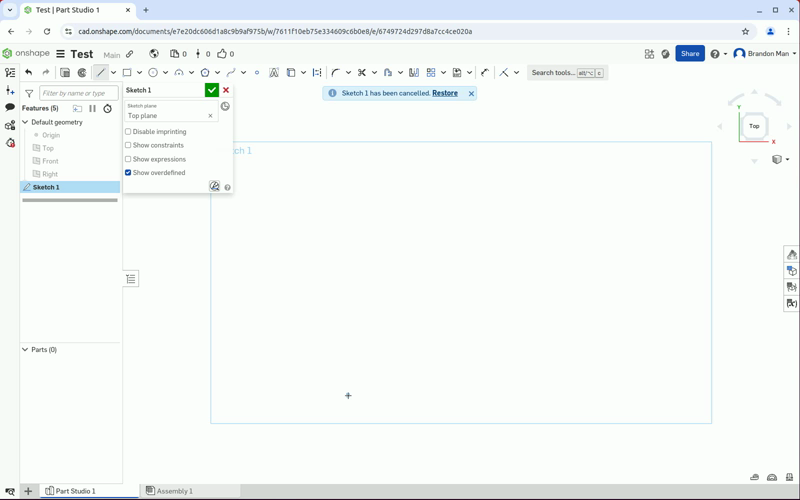
mouse_move(572, 395)
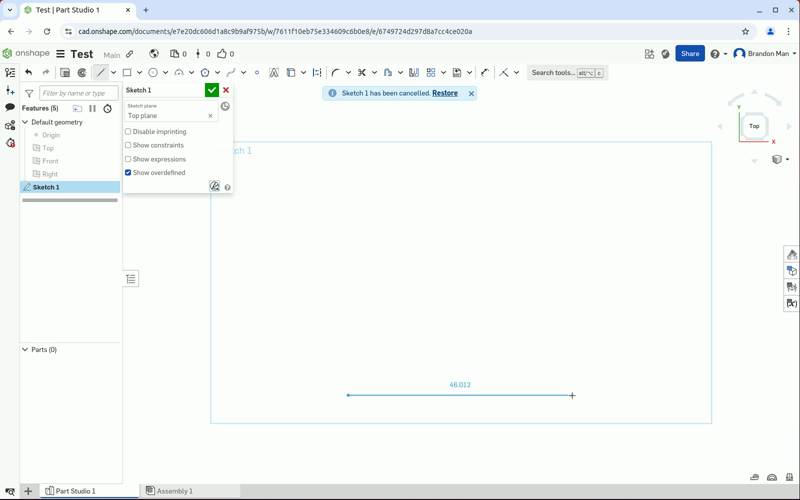
click(572, 395)
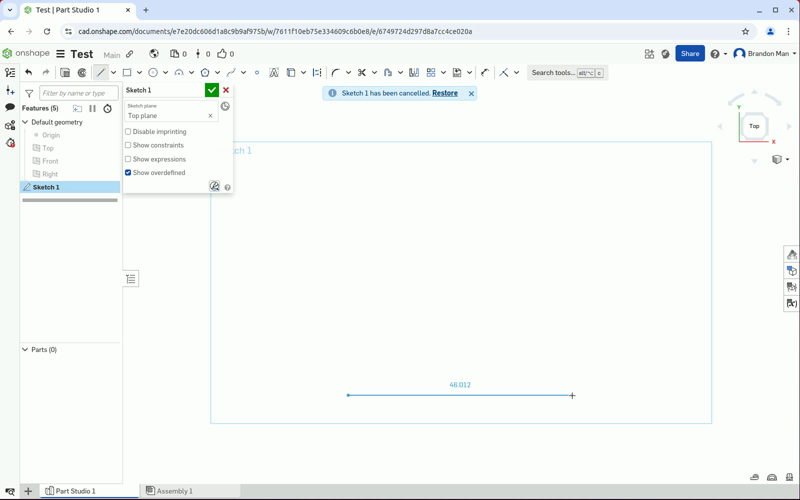
key_up(shift)
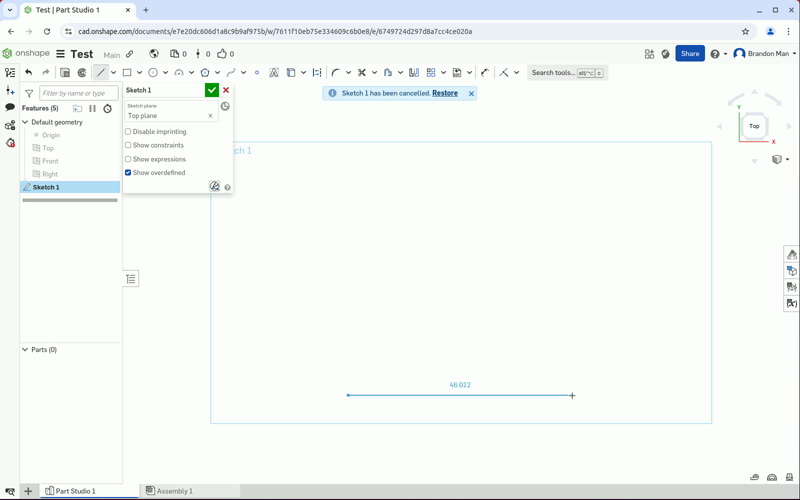
key_down(shift)
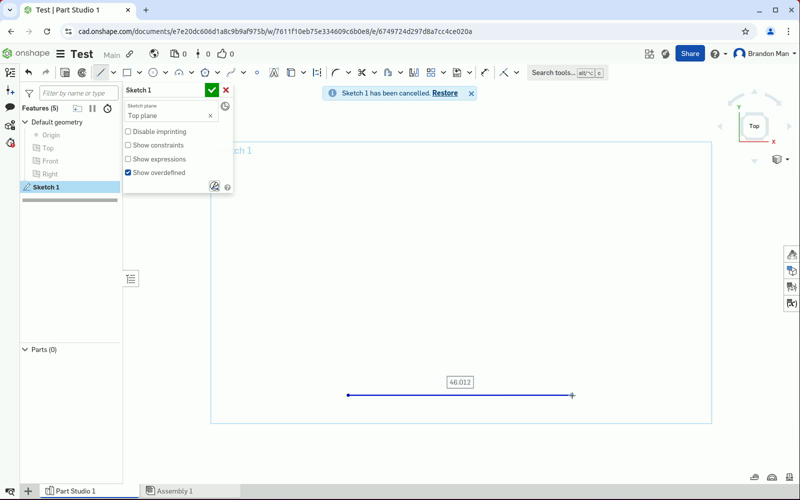
mouse_move(572, 171)
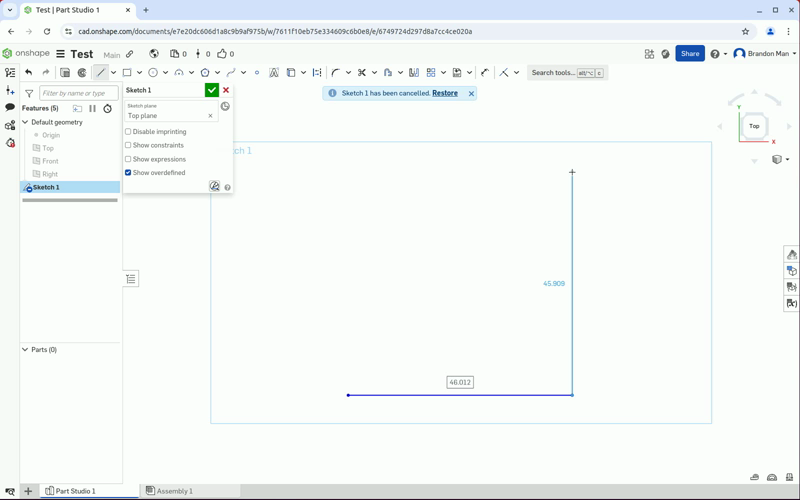
click(572, 171)
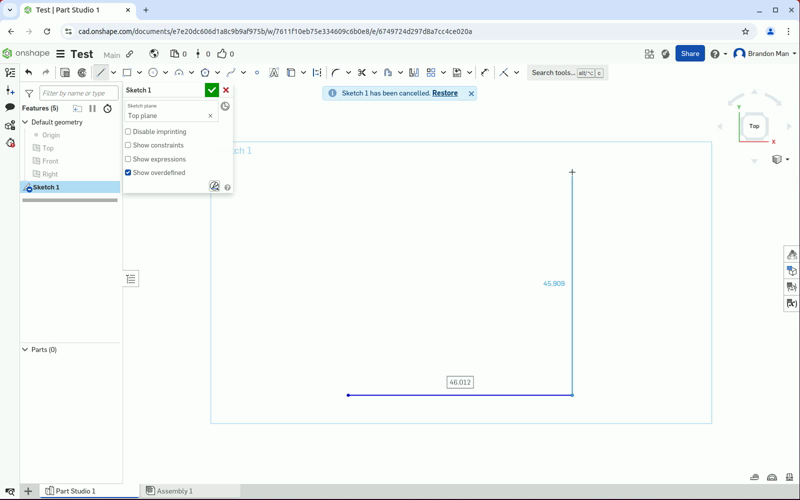
key_up(shift)
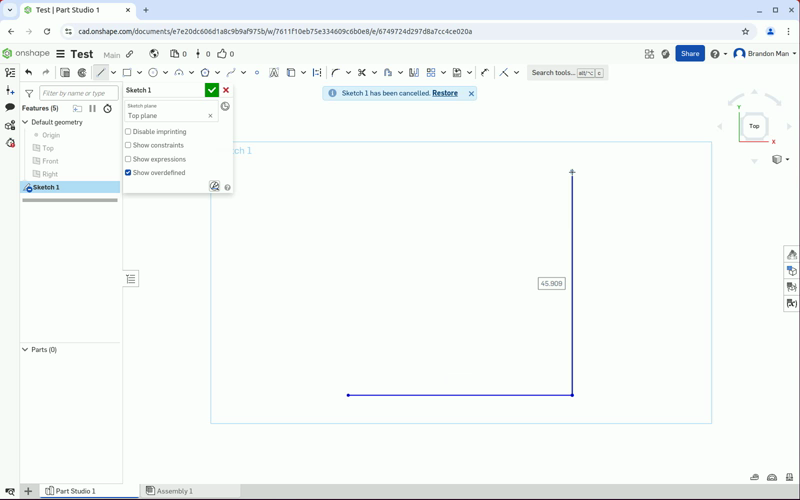
key_down(shift)
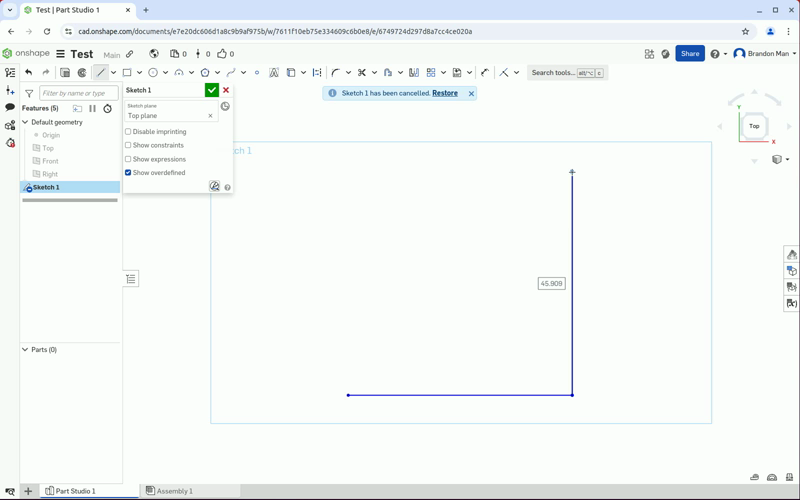
mouse_move(348, 171)
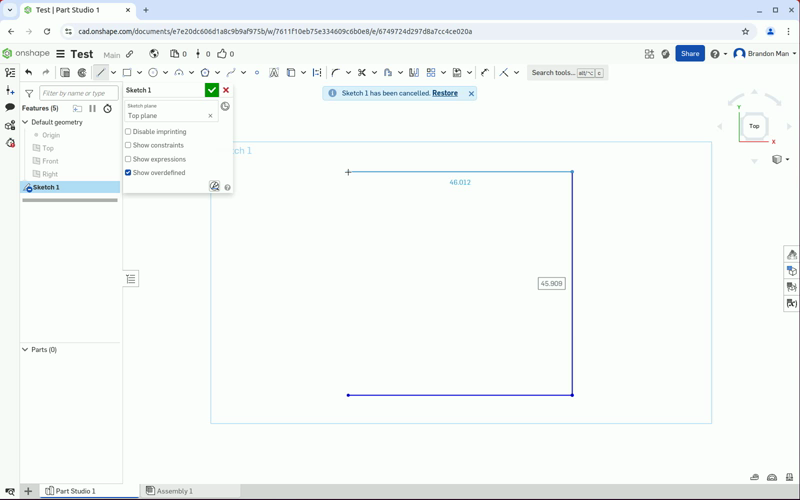
click(348, 171)
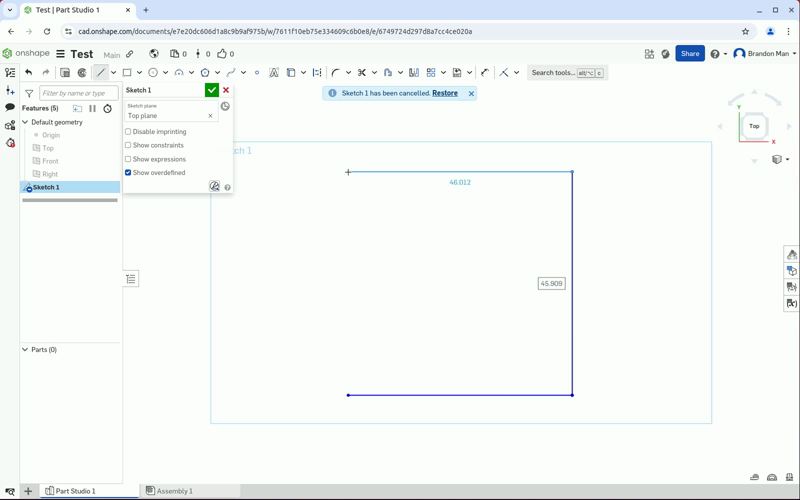
key_up(shift)
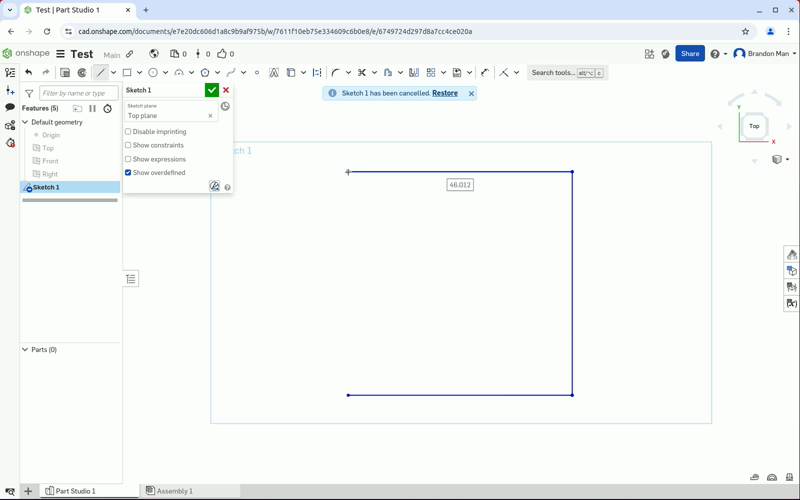
key_down(shift)
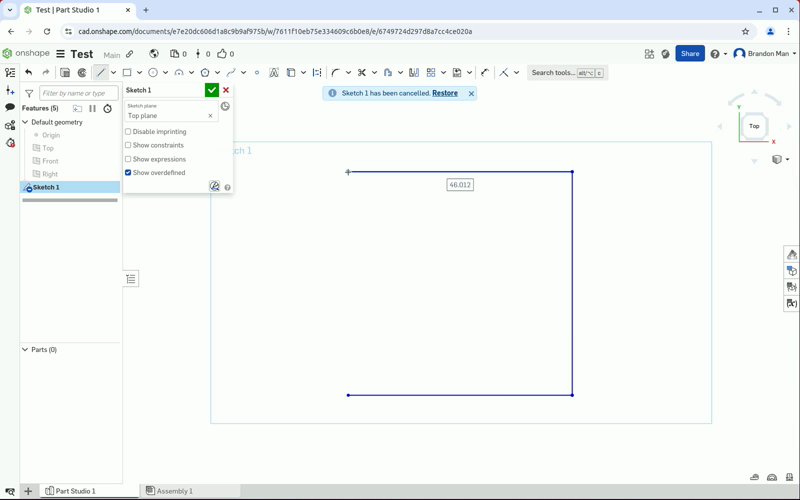
mouse_move(348, 395)
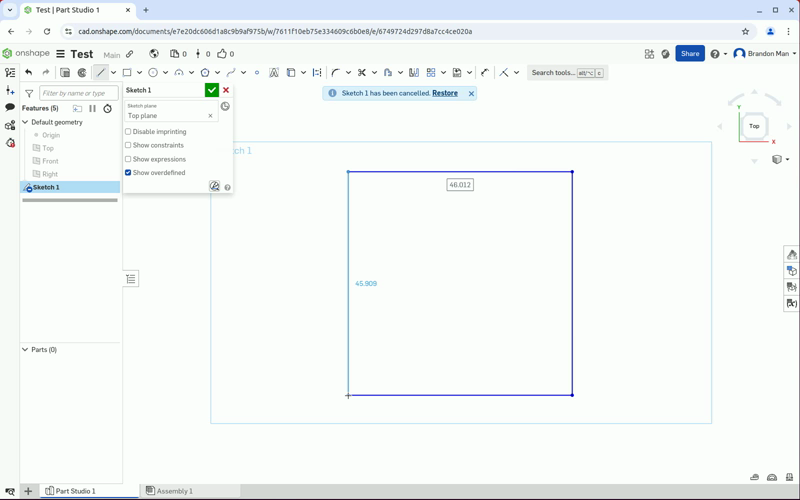
key_up(shift)
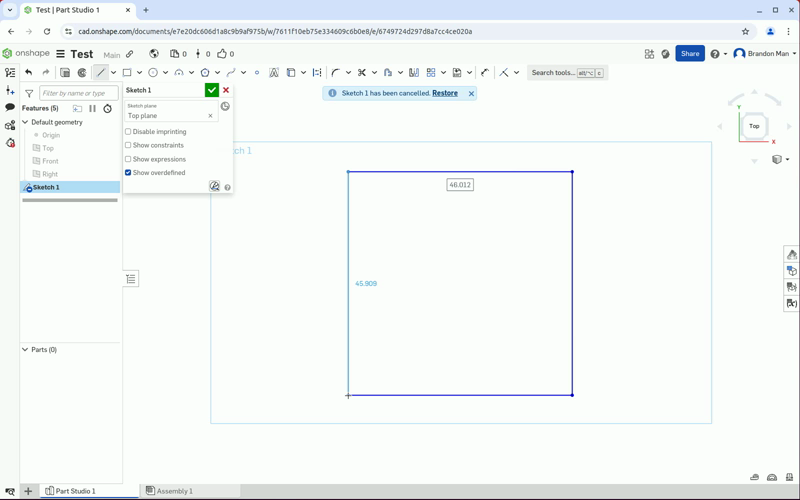
click(348, 395)
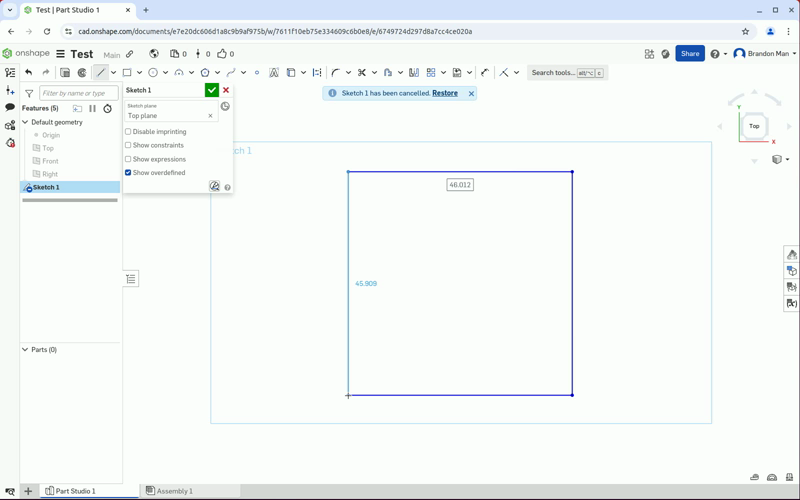
key(esc)
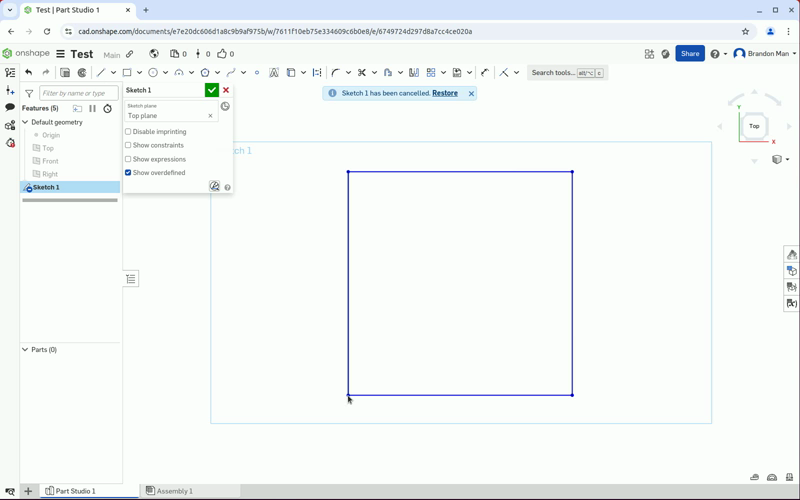
mouse_move(495, 298)
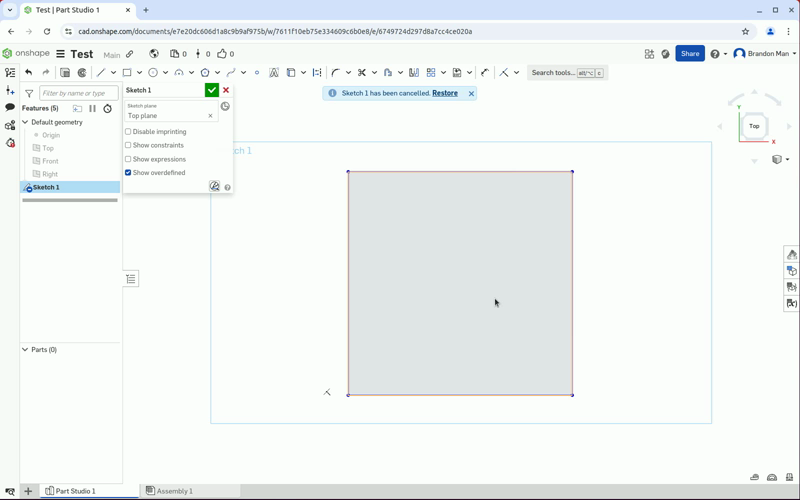
click(495, 298)
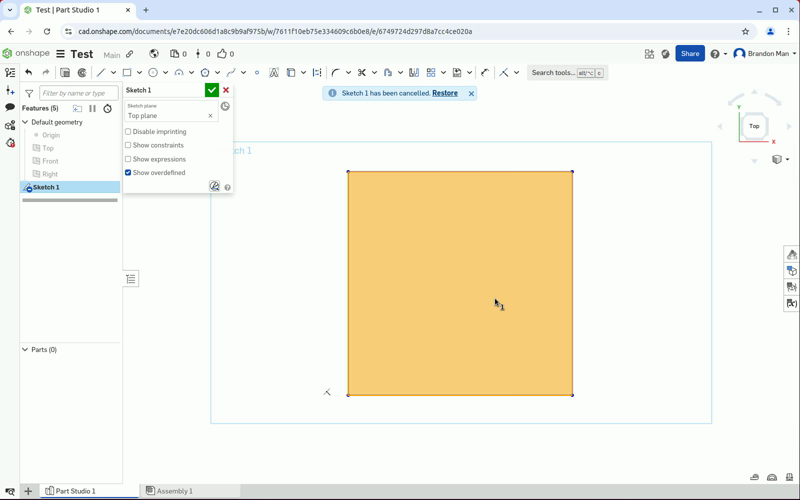
mouse_move(73, 352)
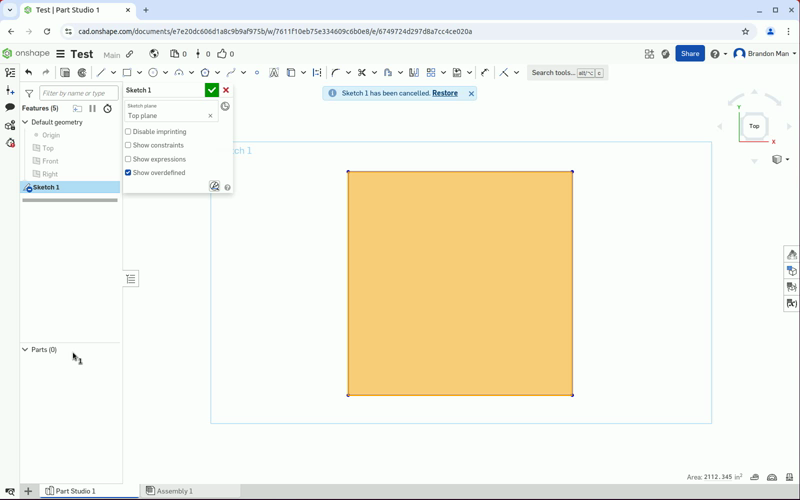
key(shift+y)
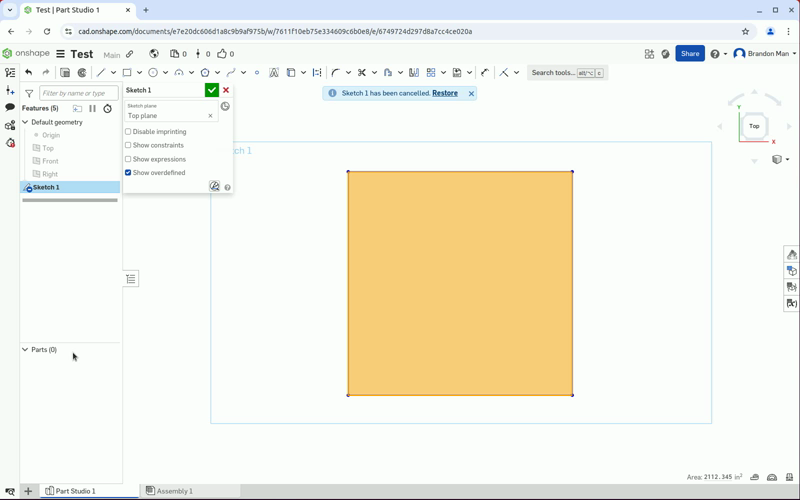
key(shift+e)
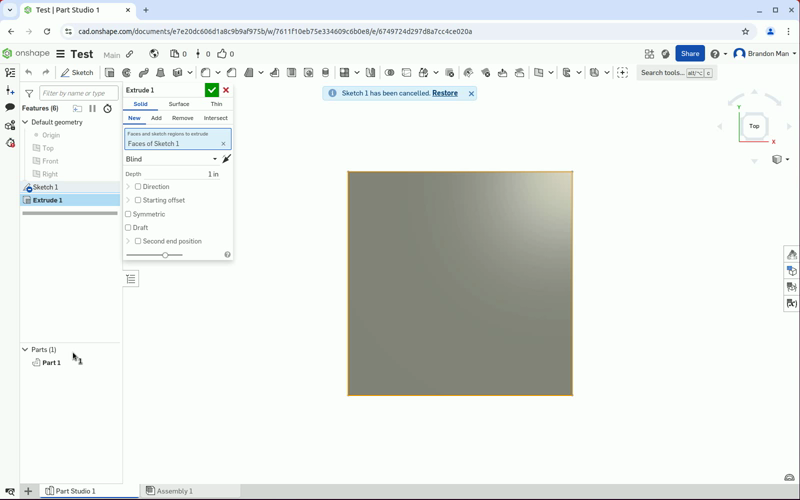
mouse_move(143, 106)
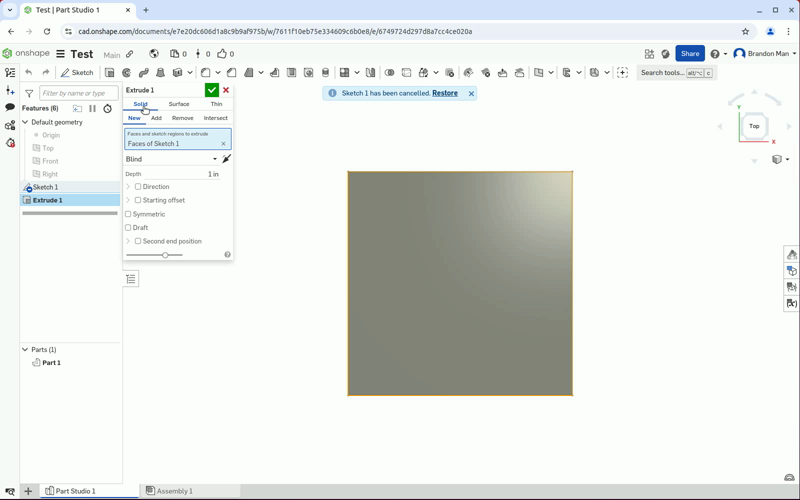
click(143, 106)
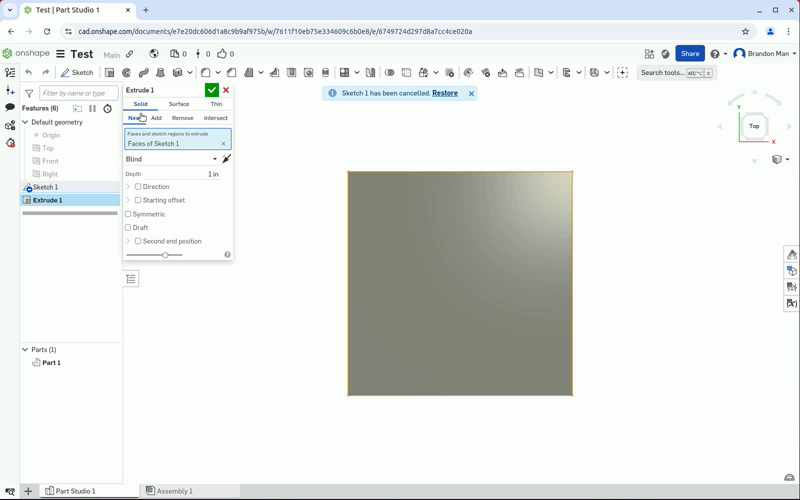
mouse_move(137, 120)
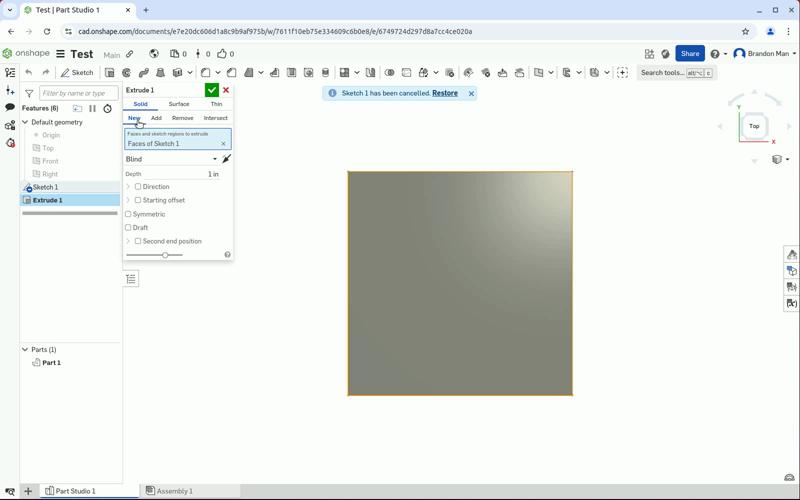
click(137, 120)
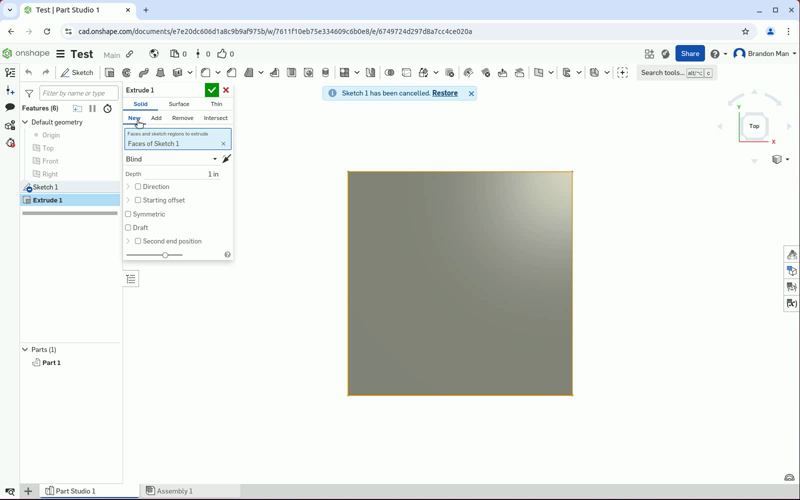
key(tab, 4)
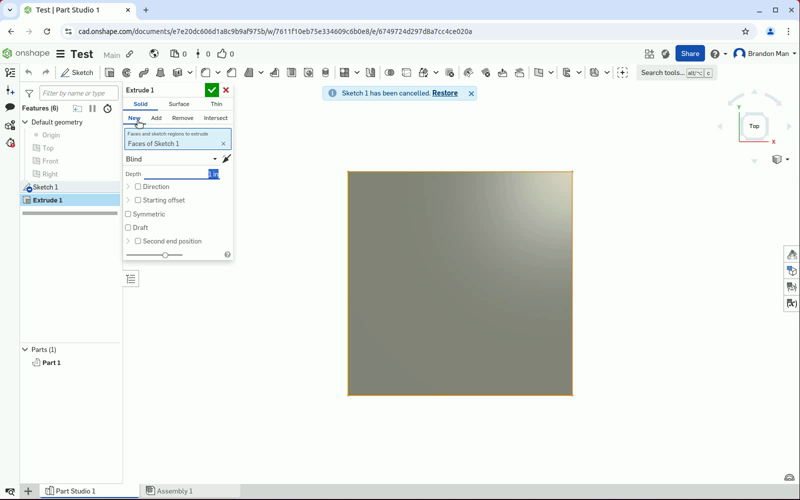
text(-0.241)
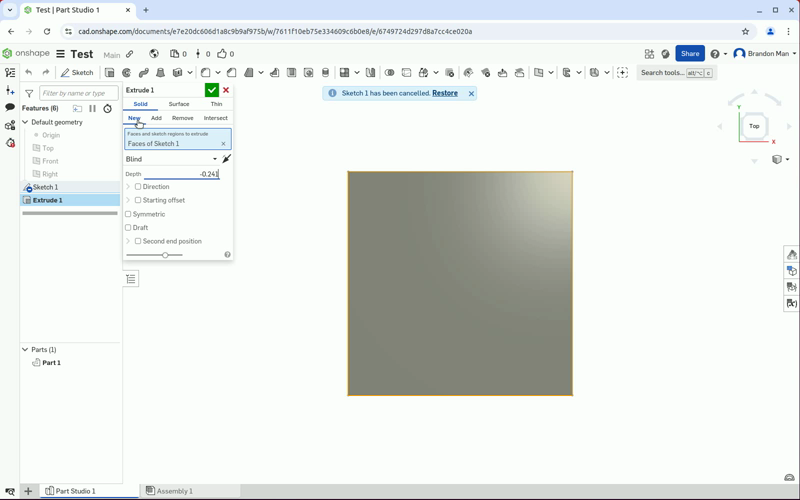
key(enter)
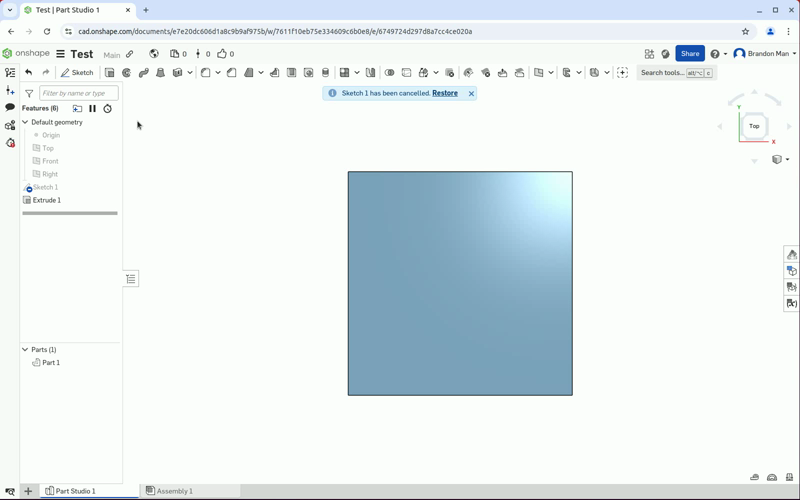
key(shift+h)
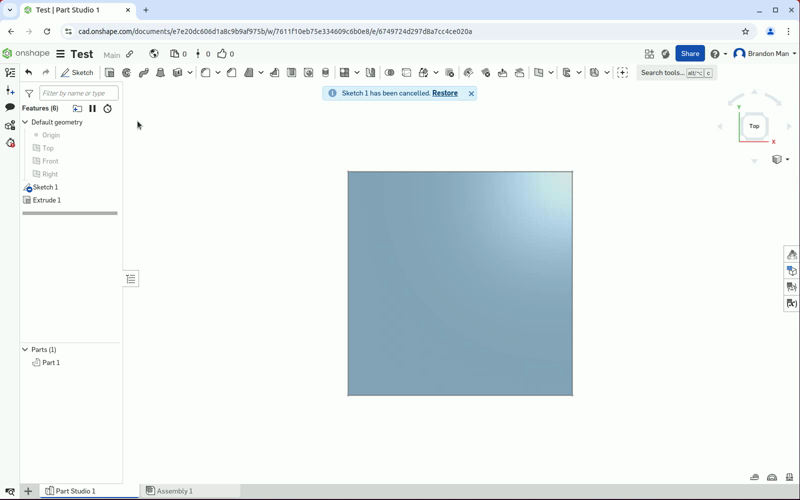
key(shift+h)
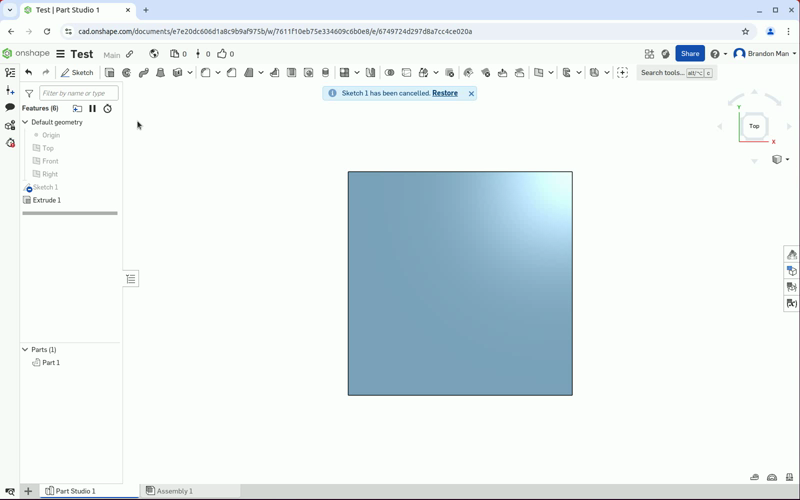
mouse_move(73, 189)
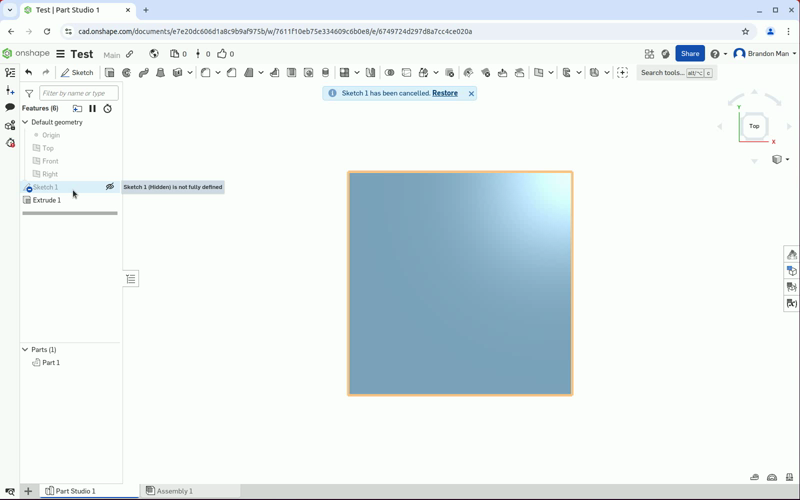
click(73, 189)
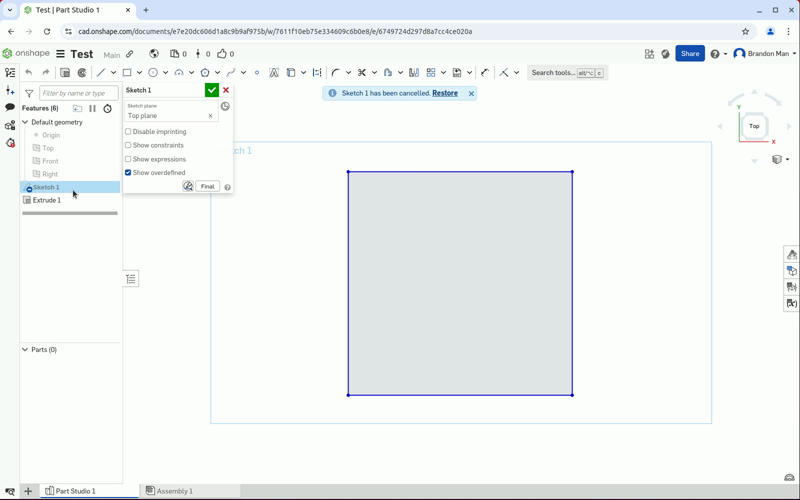
mouse_move(229, 92)
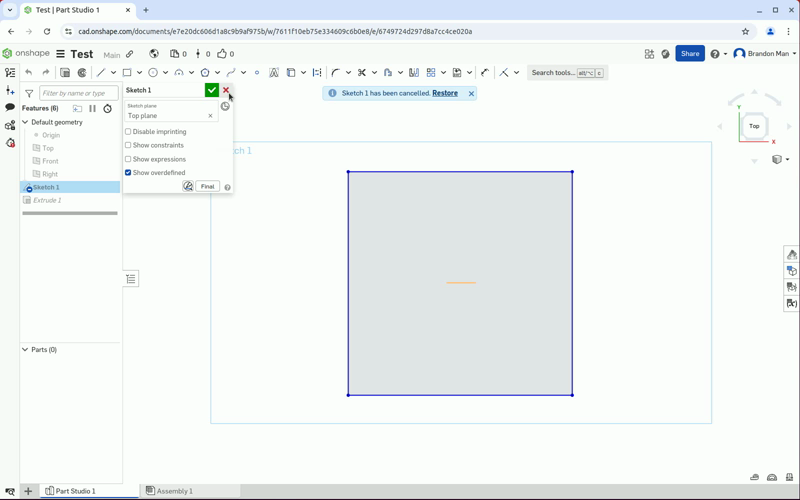
click(229, 92)
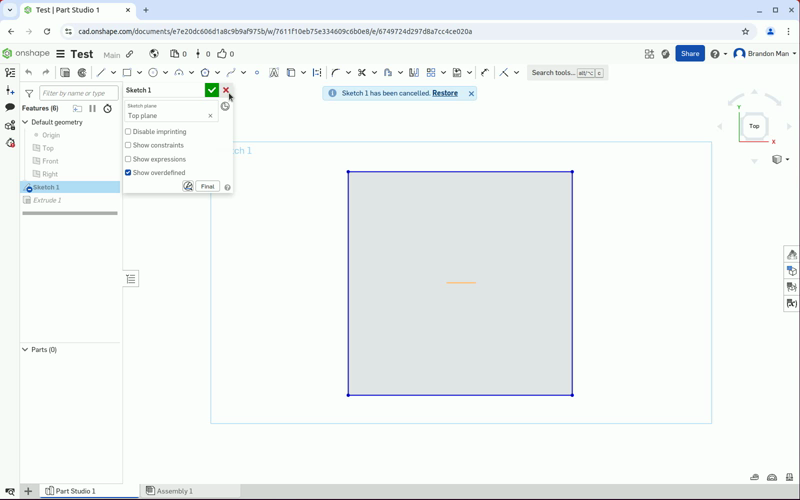
key(shift+s)
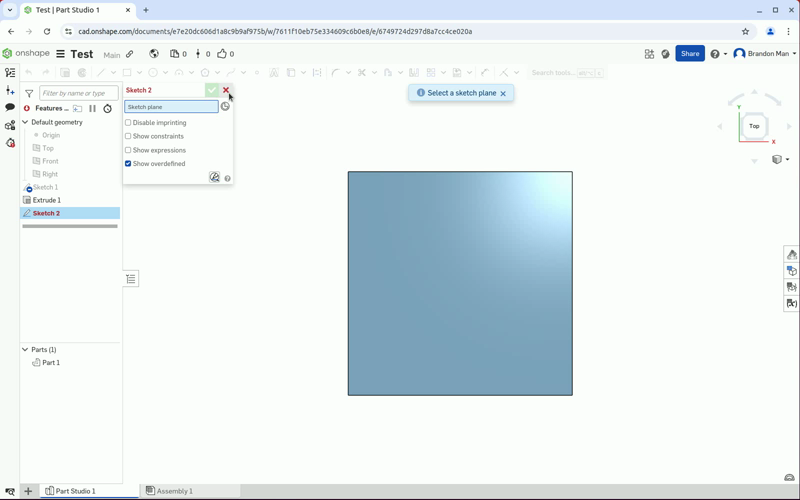
mouse_move(73, 150)
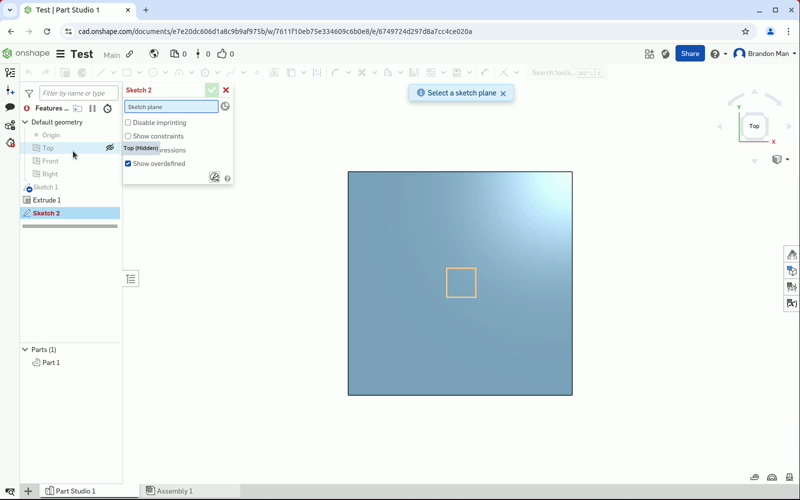
click(73, 150)
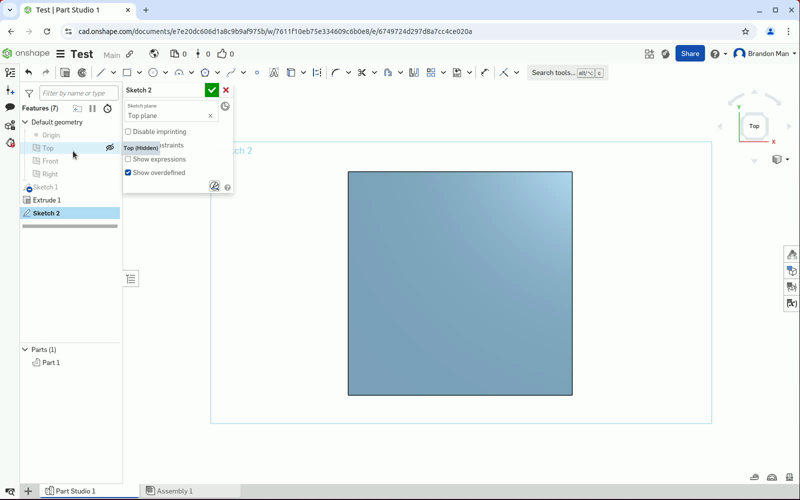
mouse_move(73, 352)
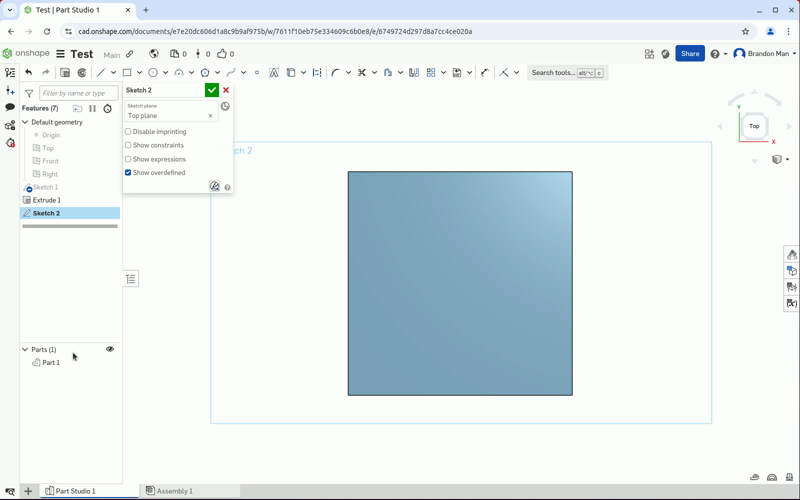
key(y)
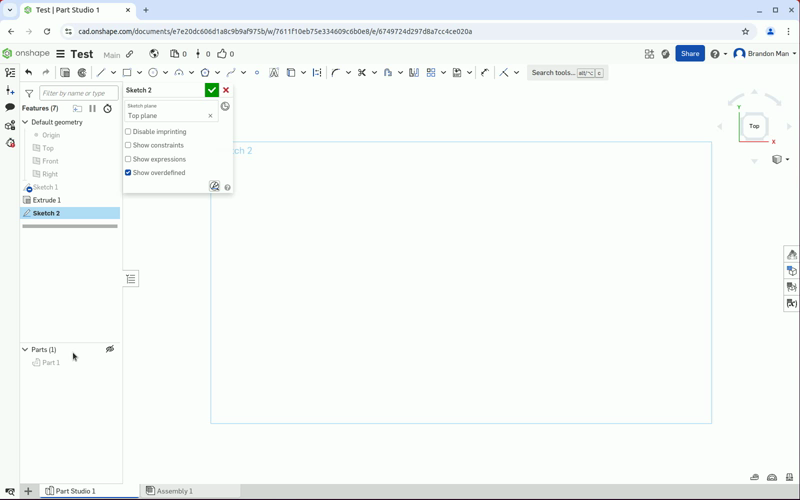
key(c)
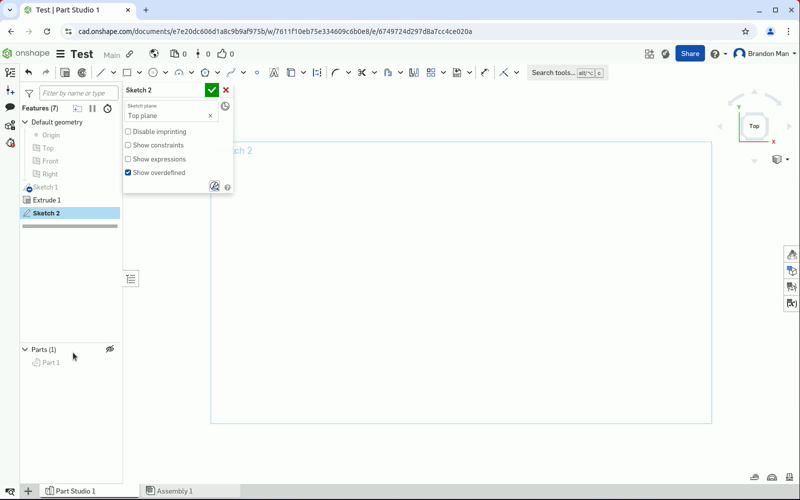
key_down(shift)
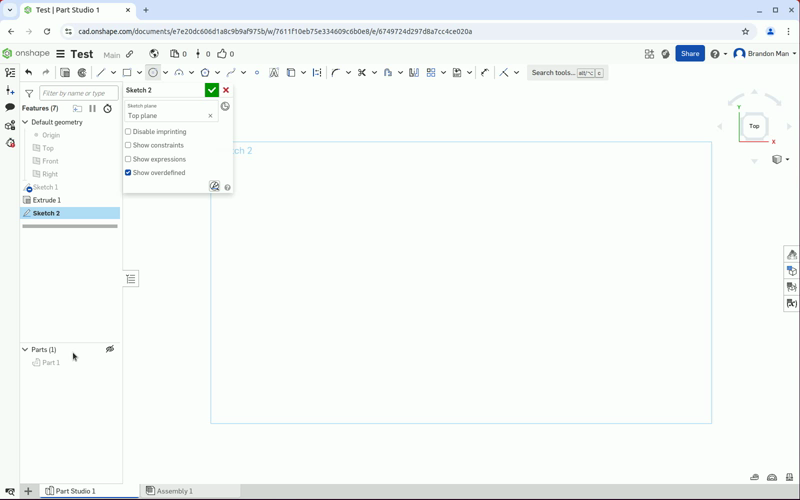
mouse_move(461, 282)
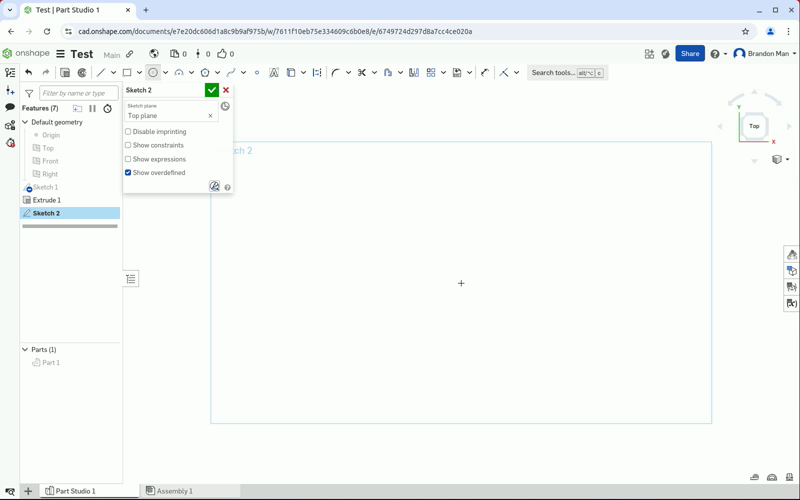
click(461, 282)
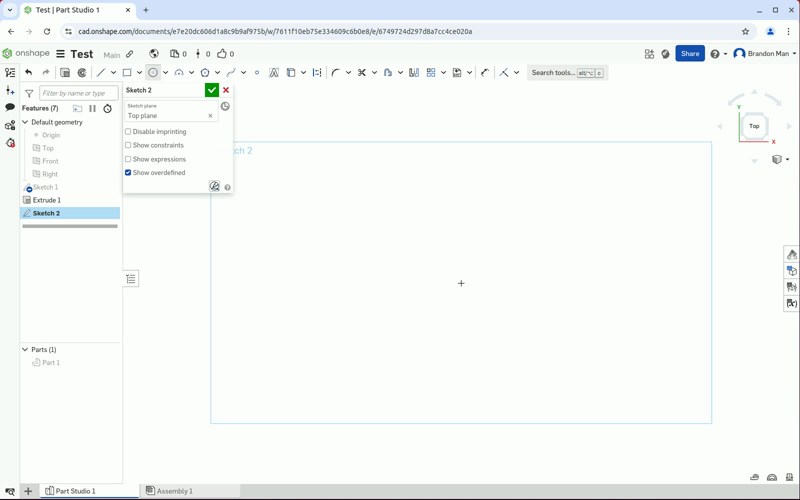
key_up(shift)
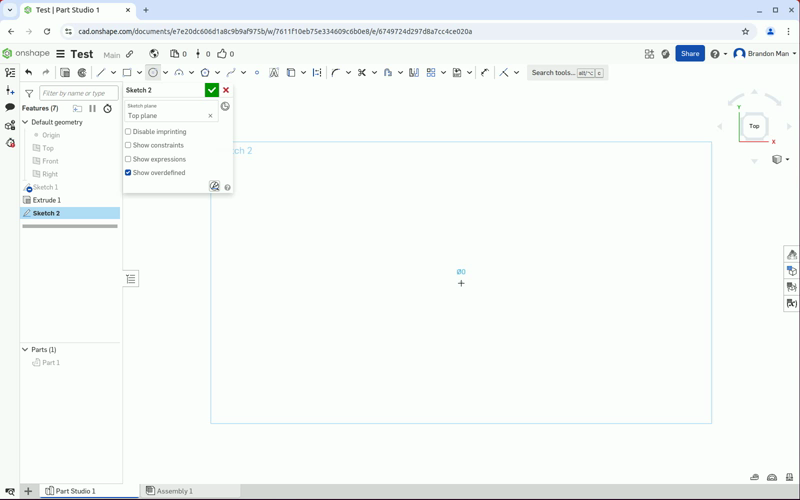
mouse_move(468, 282)
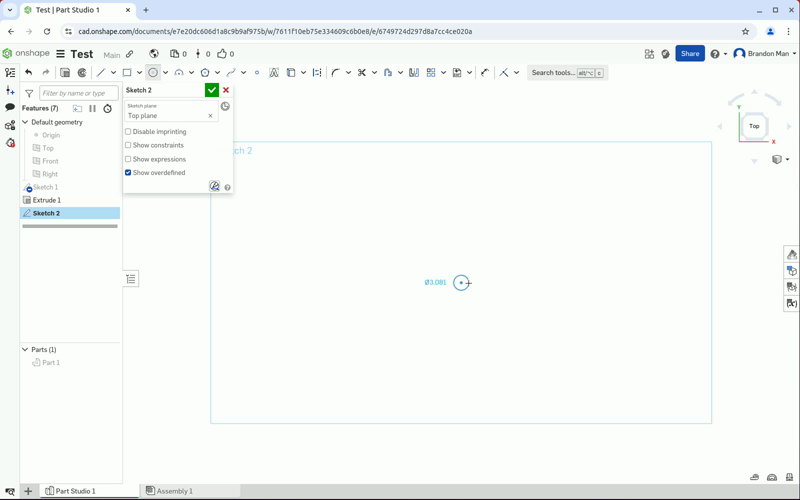
click(468, 282)
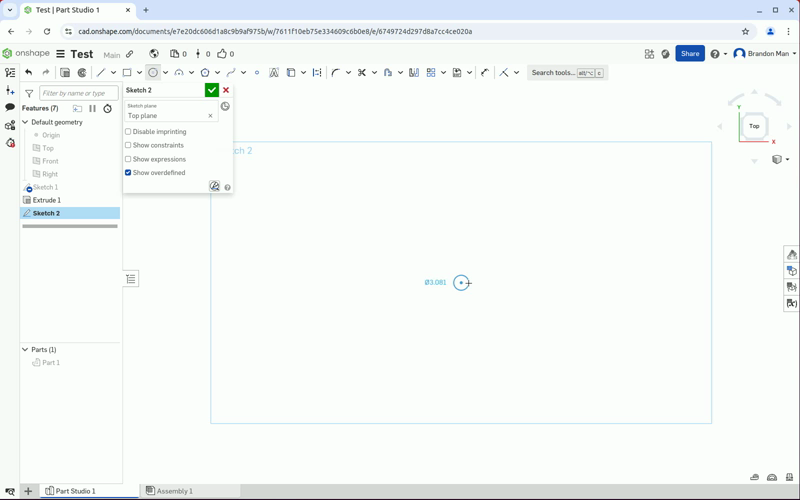
key(esc)
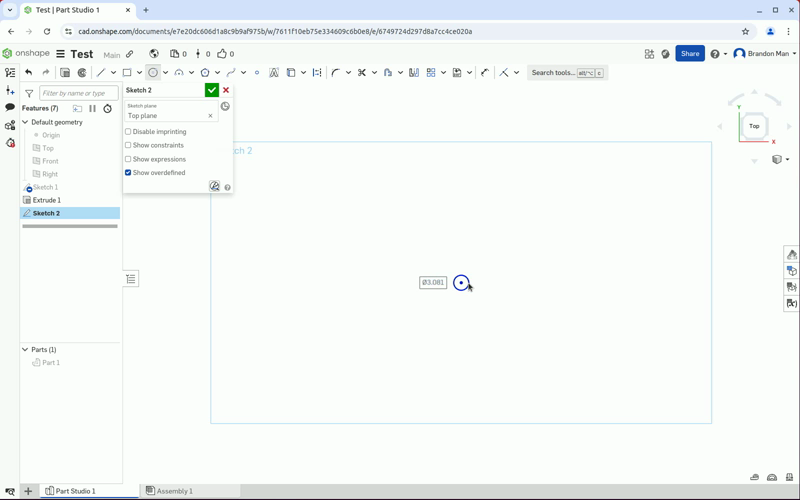
mouse_move(460, 289)
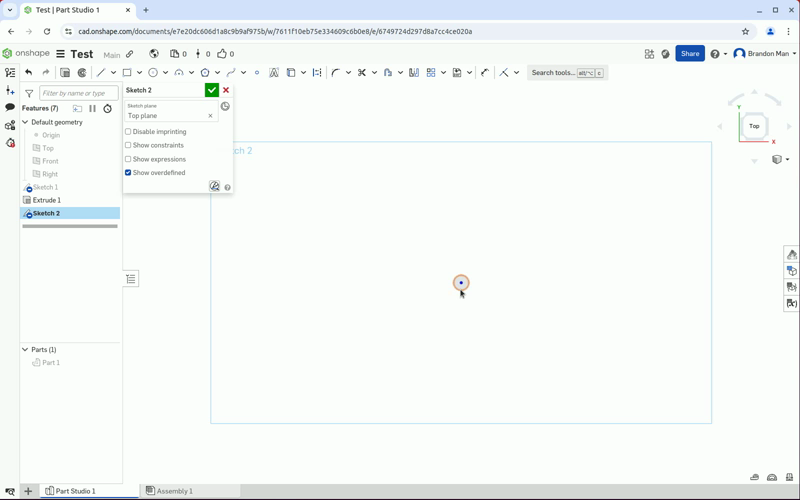
scroll(6)
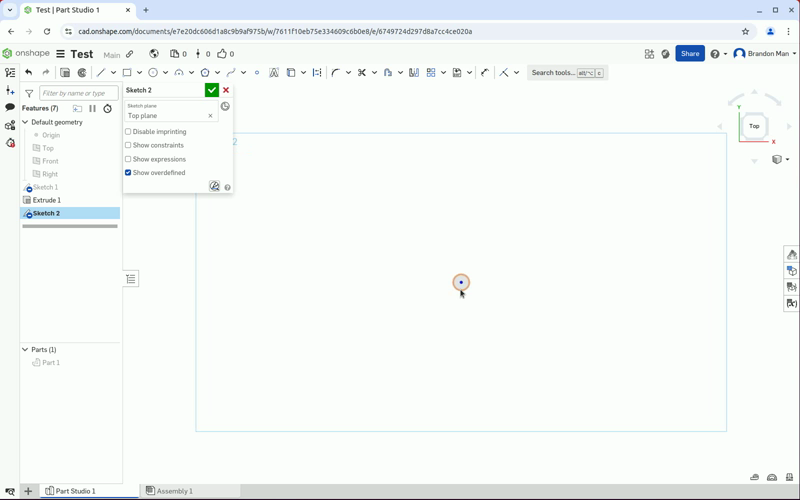
scroll(6)
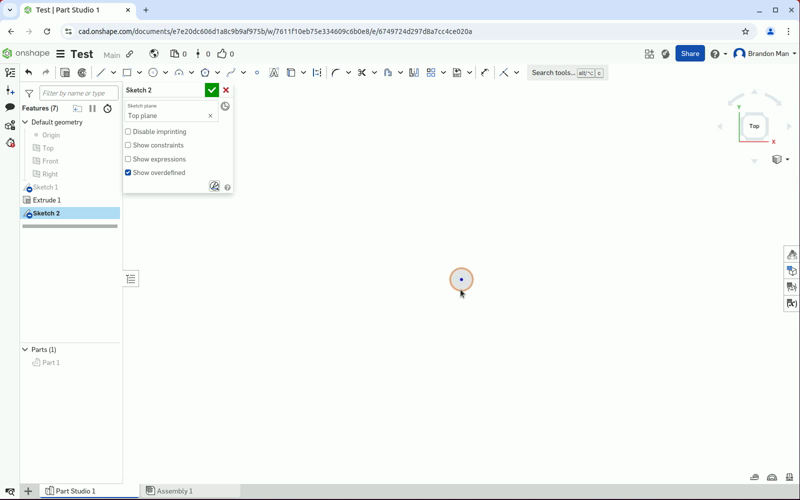
scroll(6)
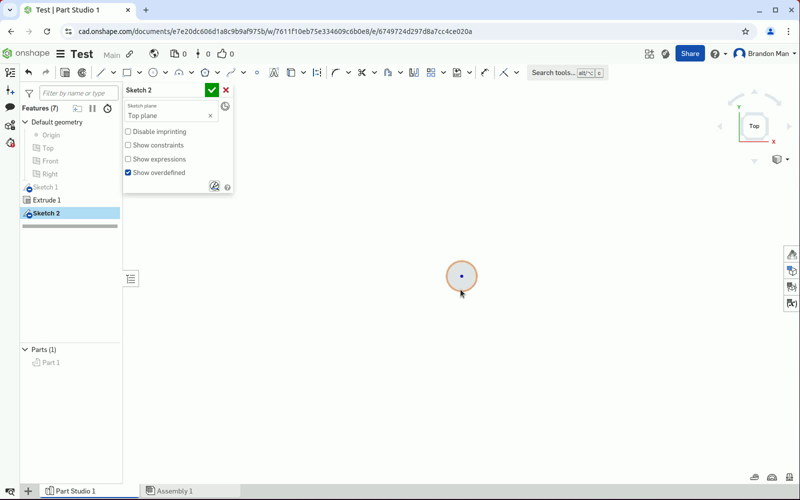
scroll(6)
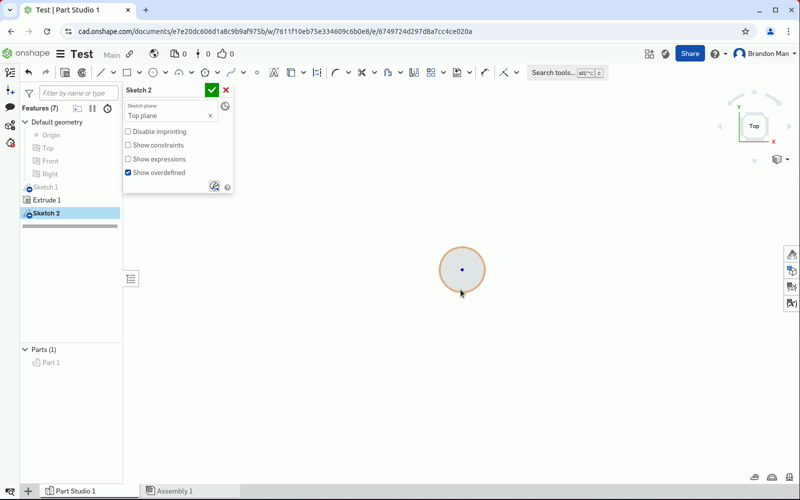
scroll(6)
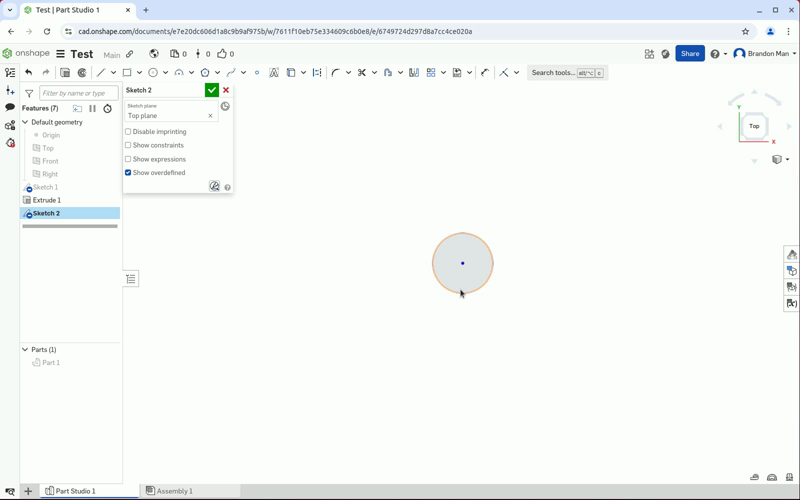
scroll(6)
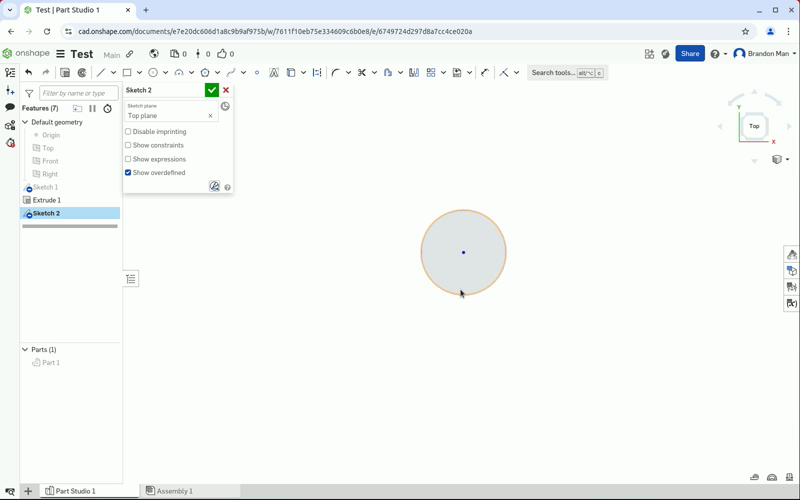
scroll(6)
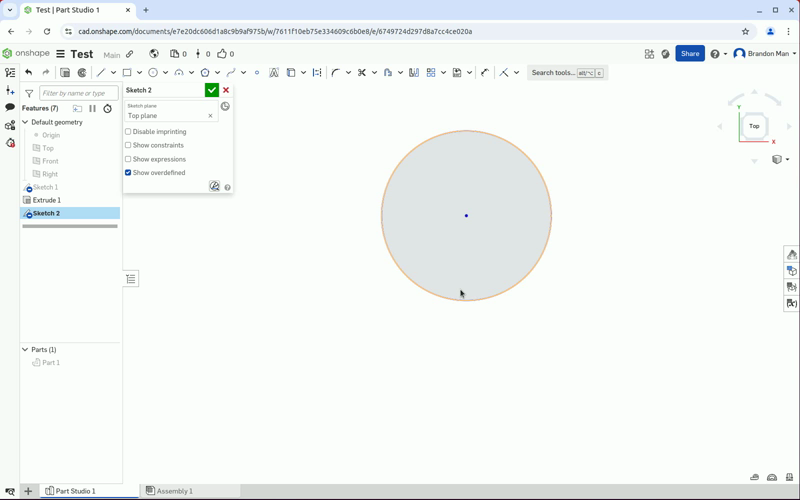
click(460, 289)
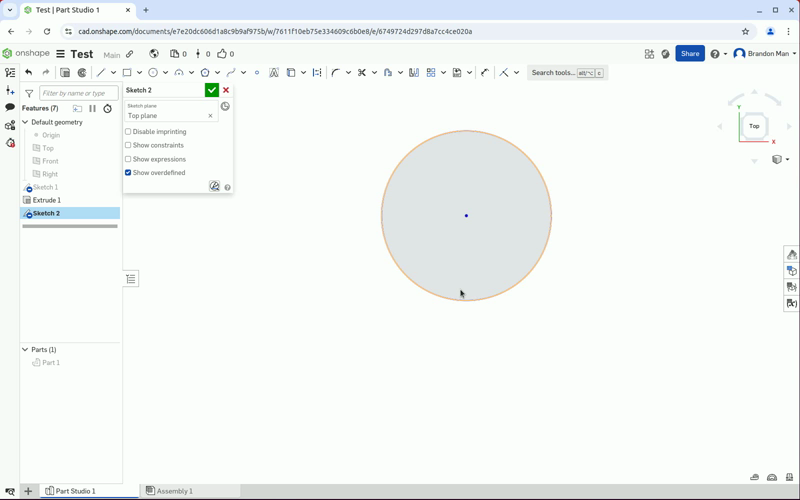
scroll(-6)
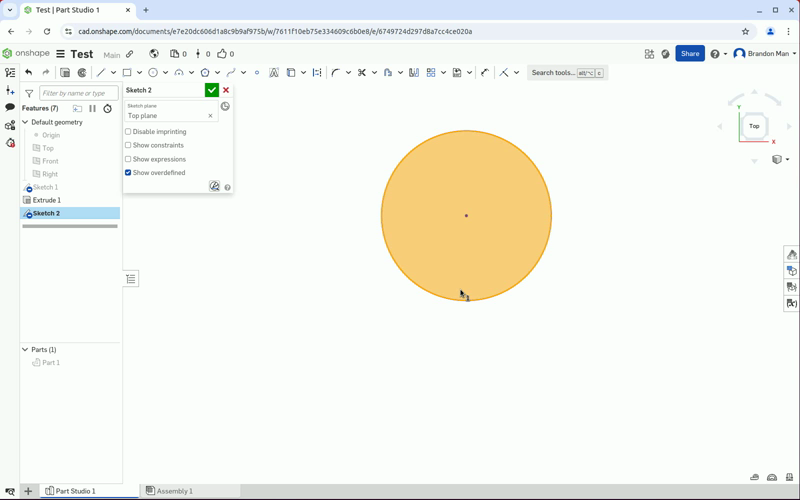
scroll(-6)
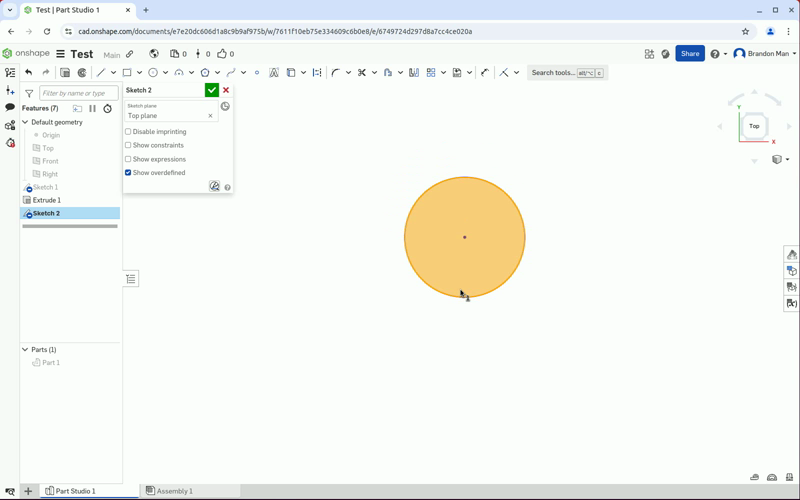
scroll(-6)
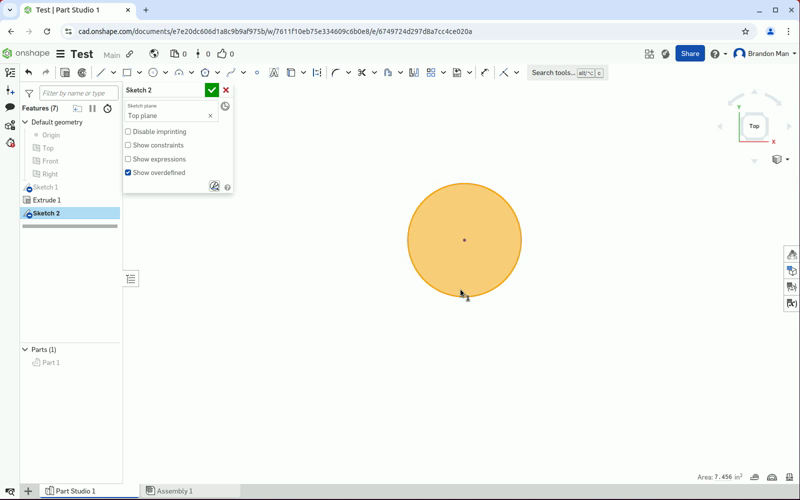
scroll(-6)
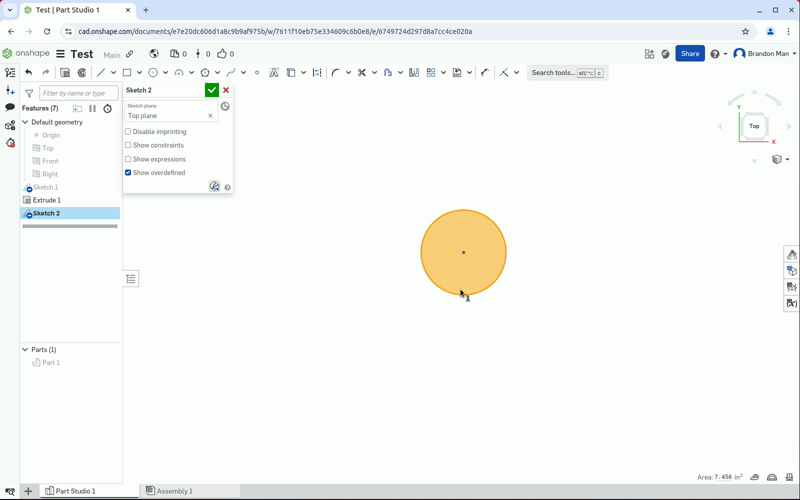
scroll(-6)
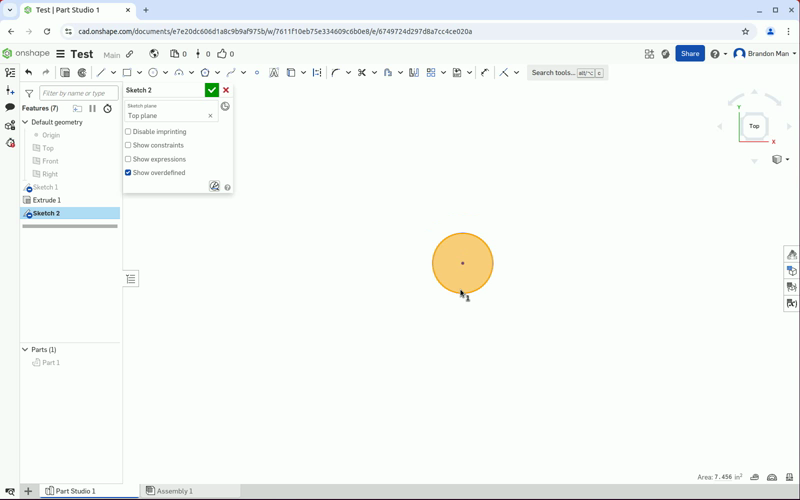
scroll(-6)
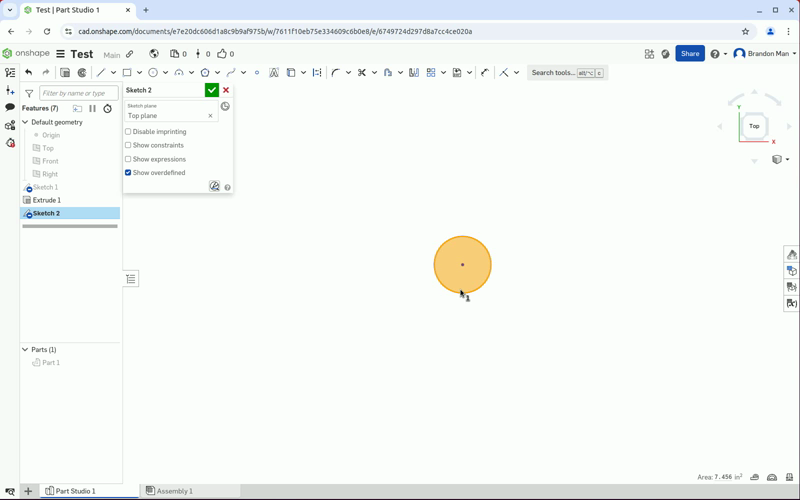
scroll(-6)
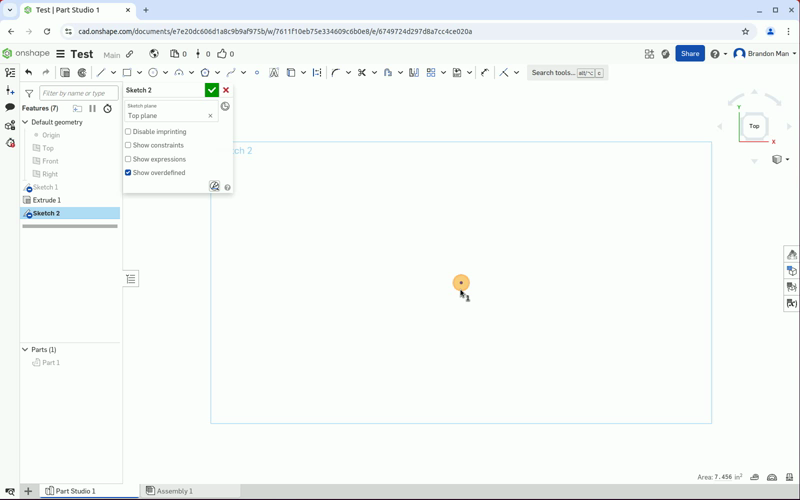
mouse_move(73, 352)
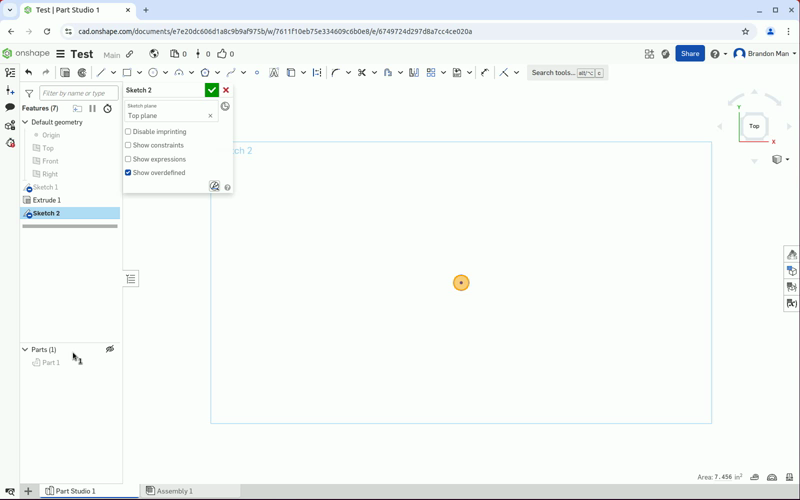
key(shift+y)
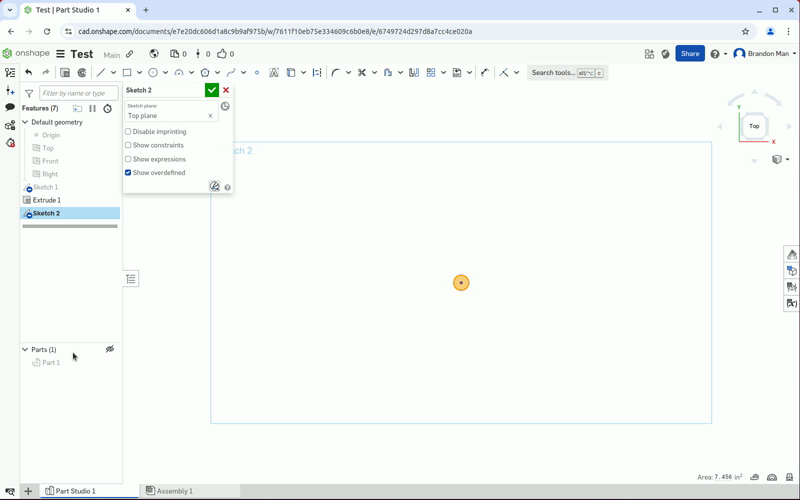
key(shift+e)
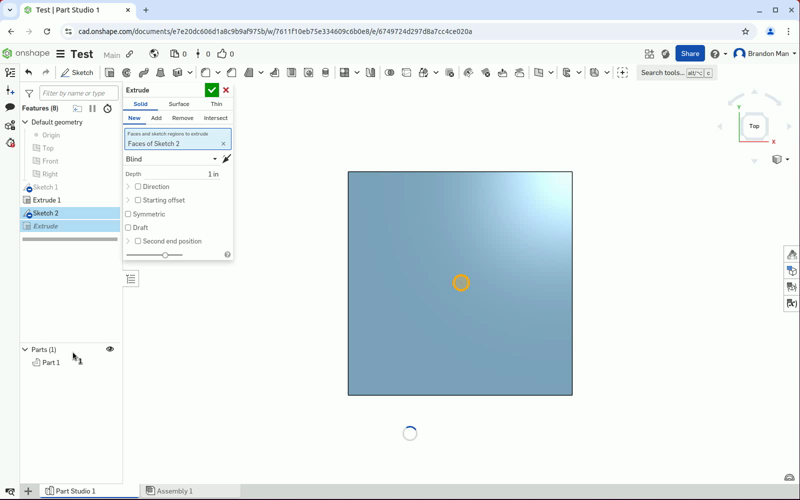
mouse_move(143, 106)
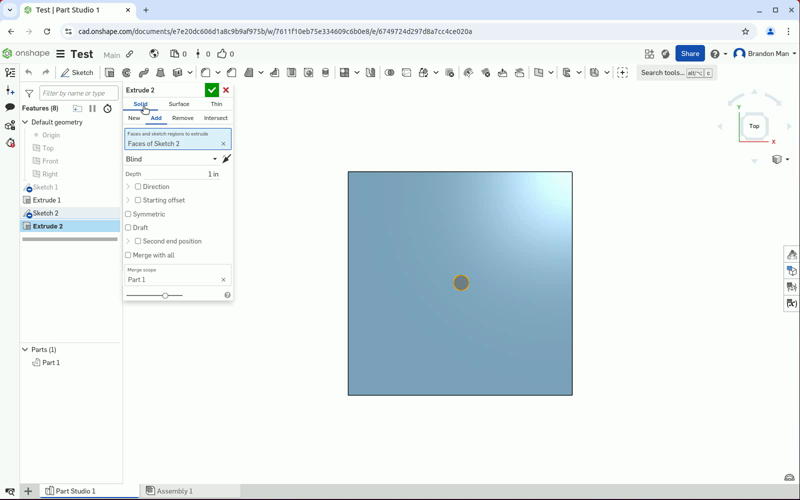
click(143, 106)
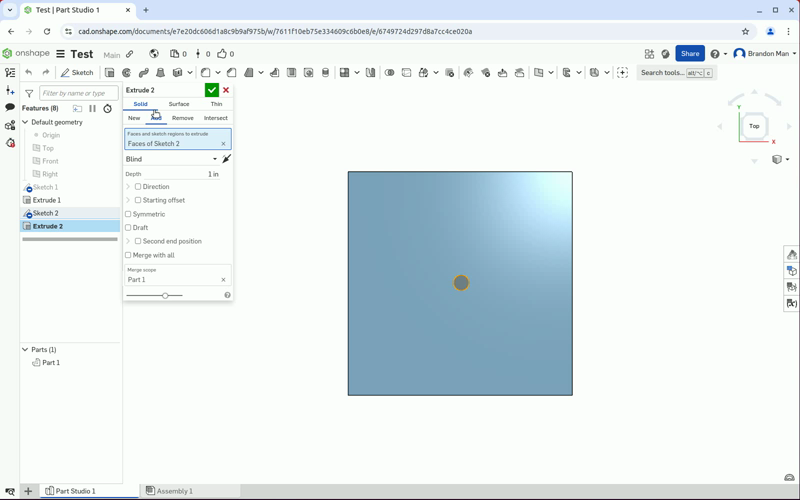
mouse_move(186, 120)
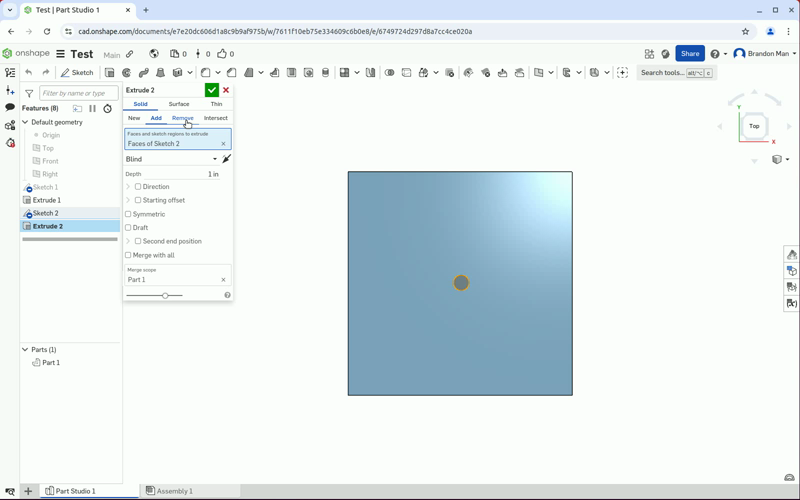
click(186, 120)
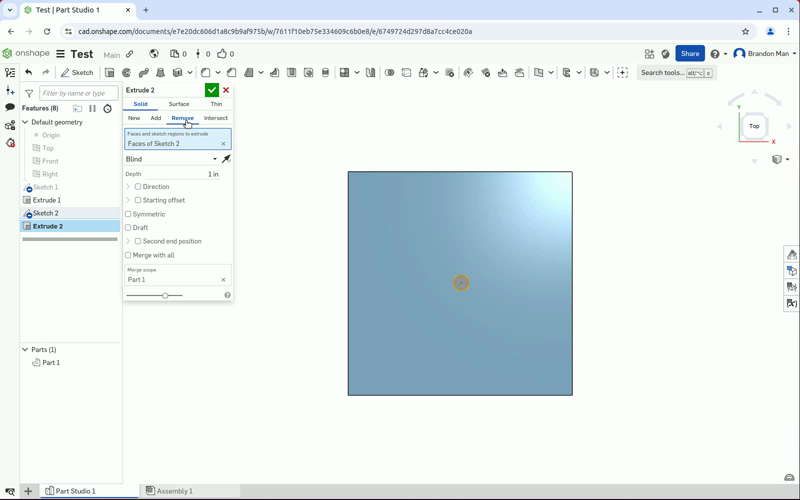
key(tab, 4)
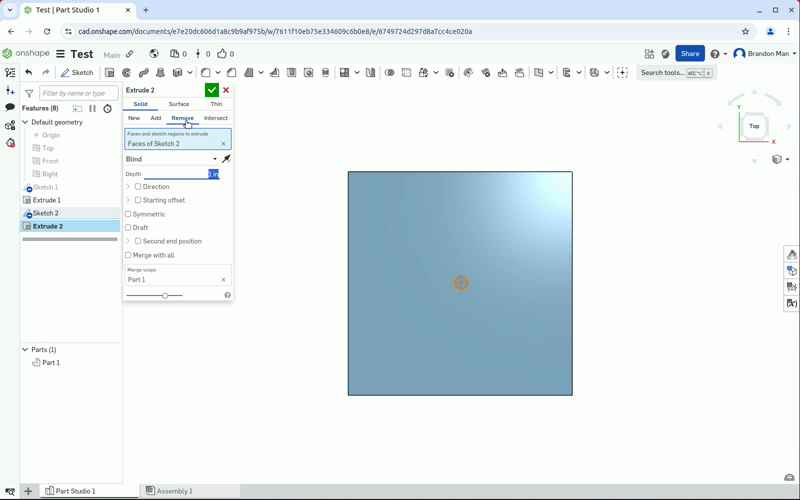
text(0.241)
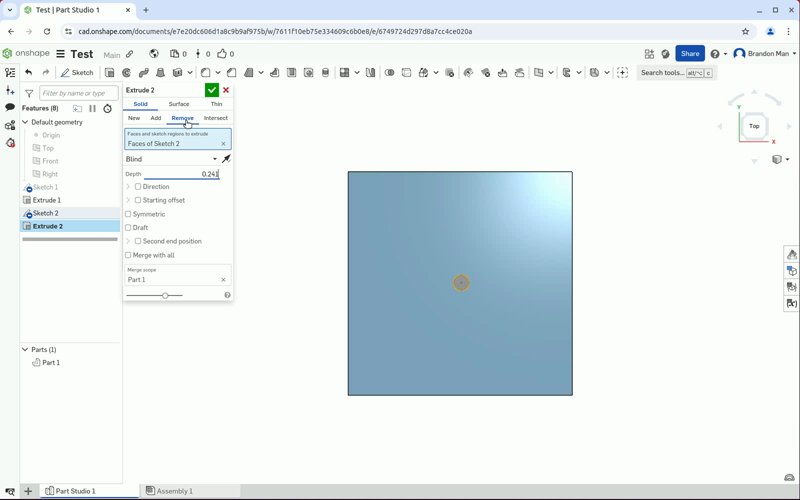
key(tab, 6)
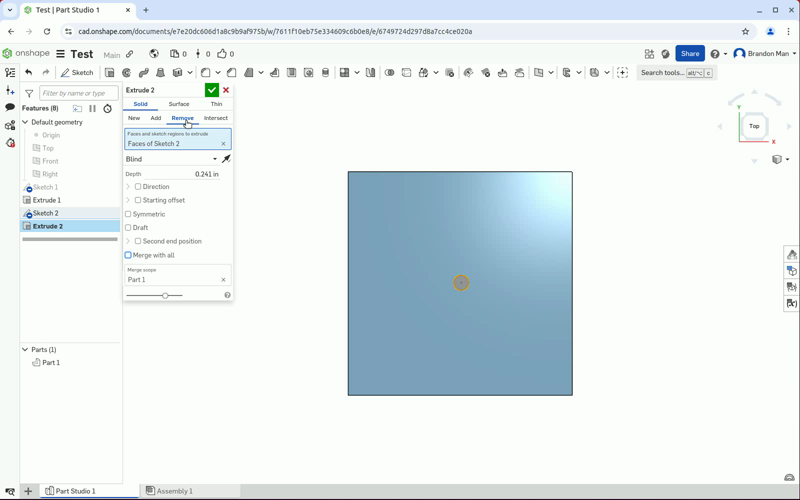
key(space)
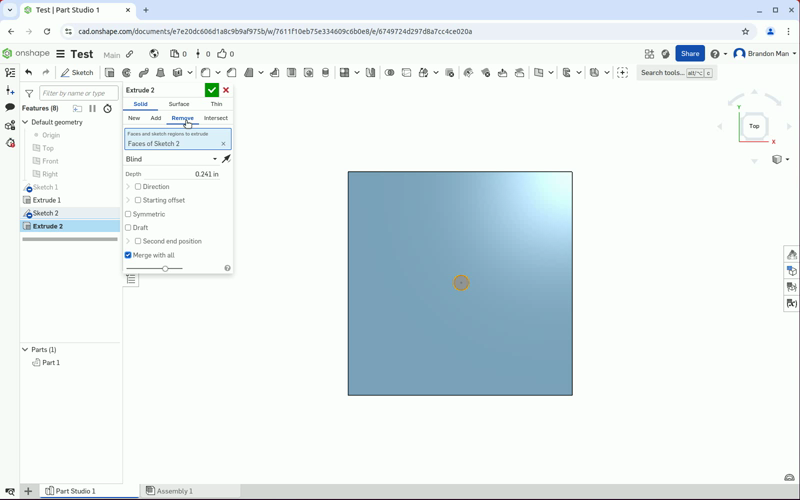
key(enter)
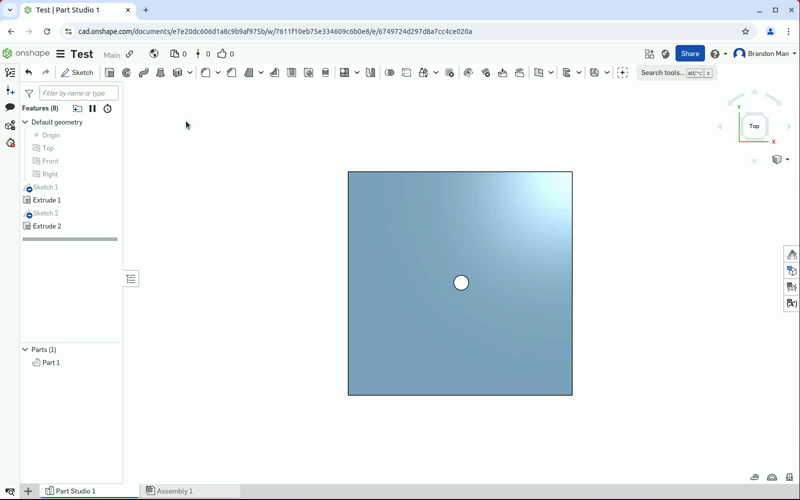
key(shift+h)
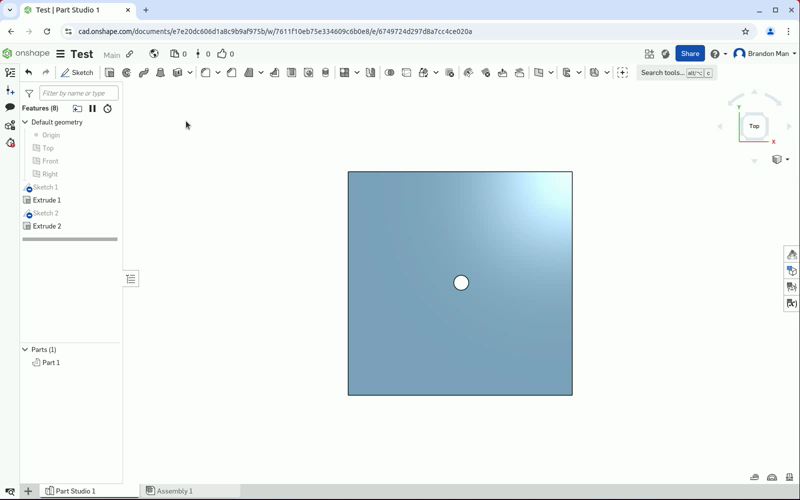
key(shift+h)
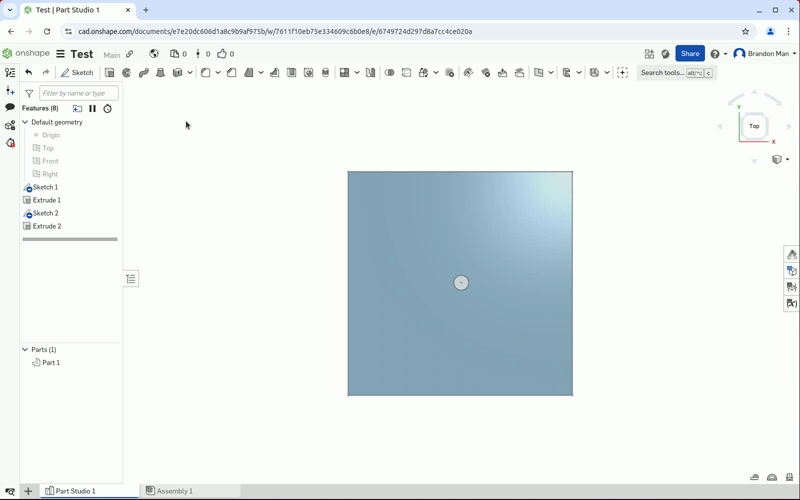
key(shift+7)
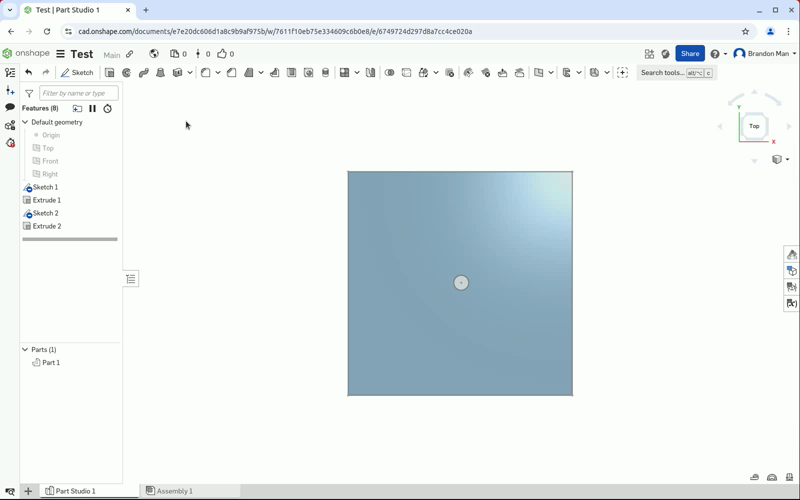
key(up, 3)
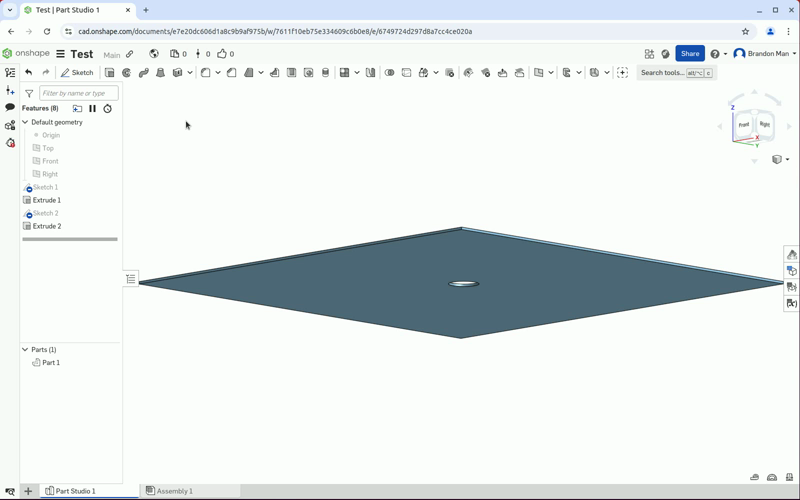
key(left, 3)
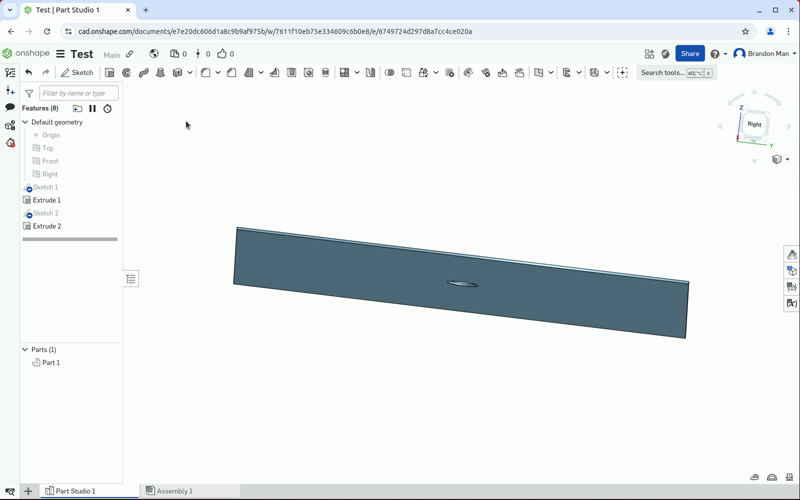
key(right, 3)
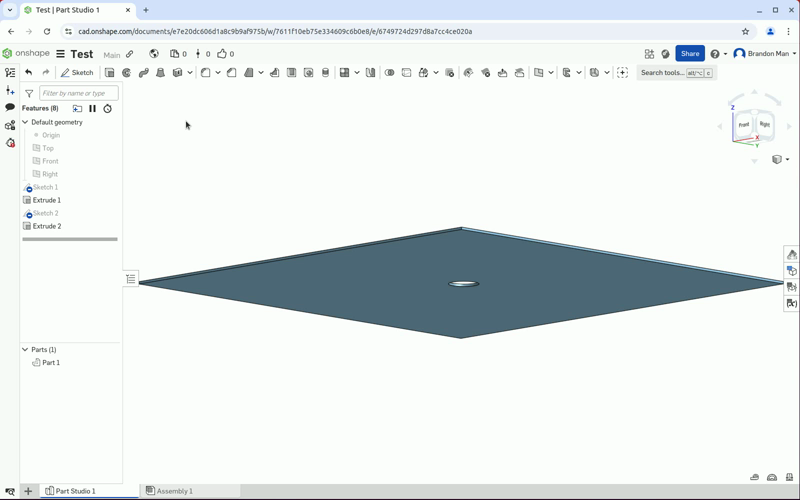
key(down, 3)
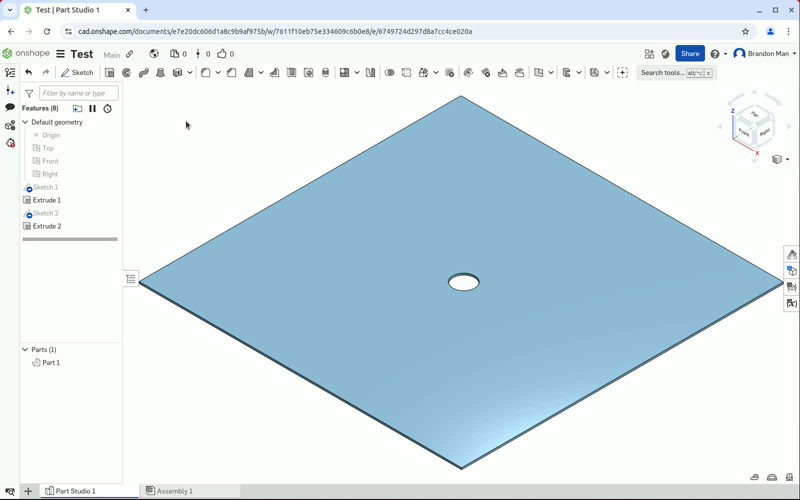
mouse_move(73, 189)
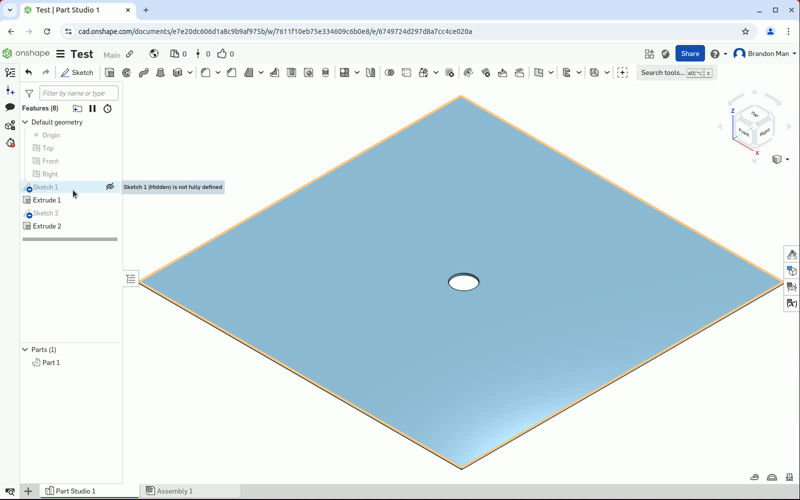
click(73, 189)